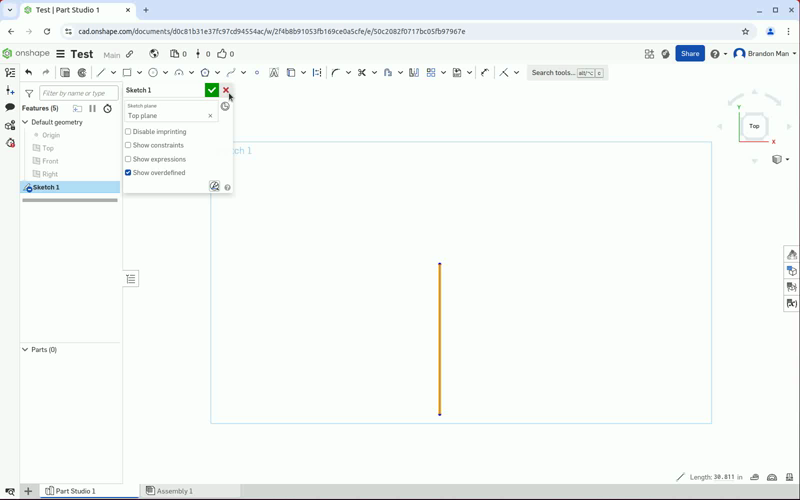
key(shift+h)
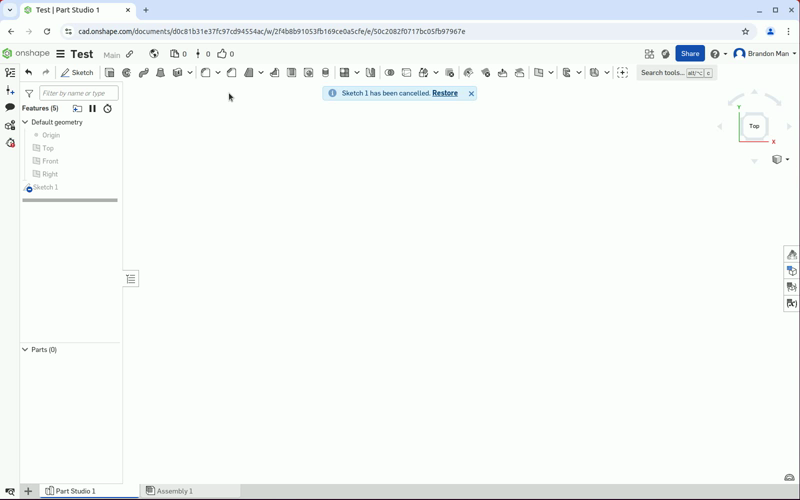
mouse_move(73, 352)
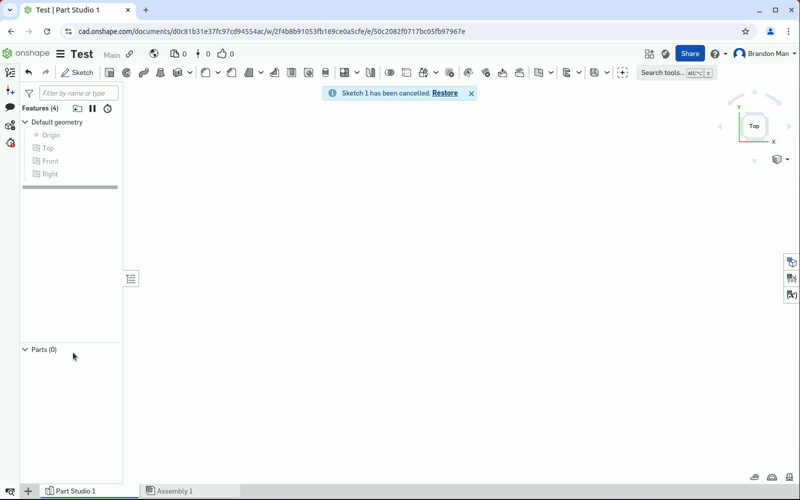
key(y)
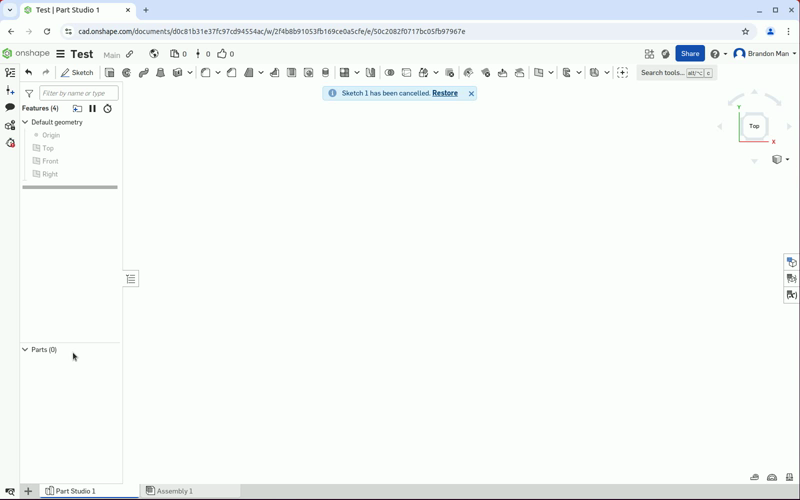
key(shift+p)
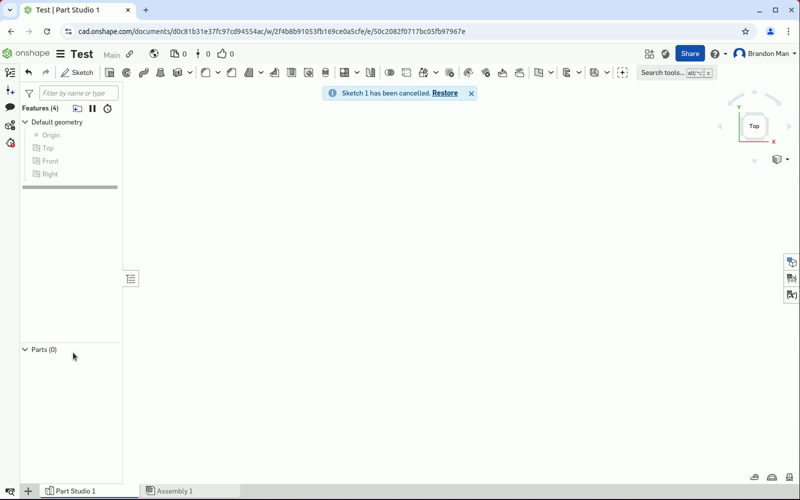
key(space)
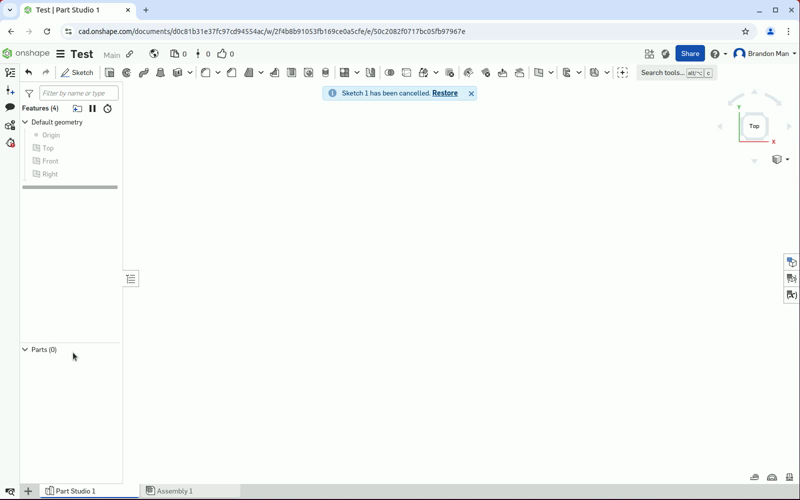
key_down(shift)
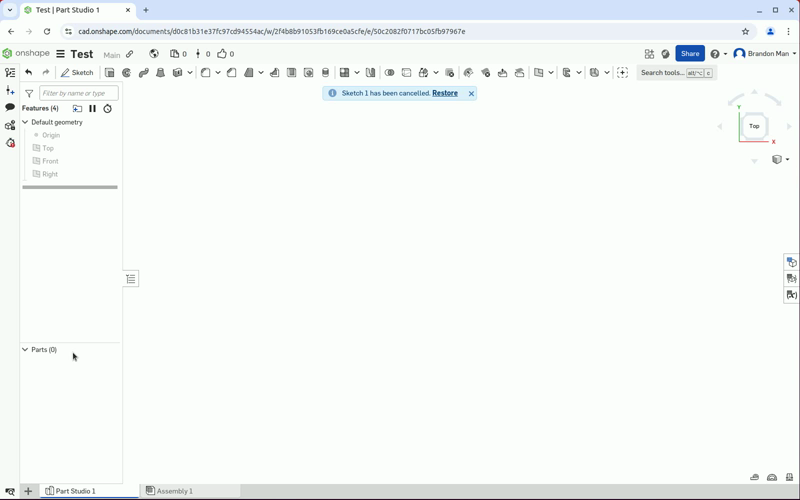
key(up)
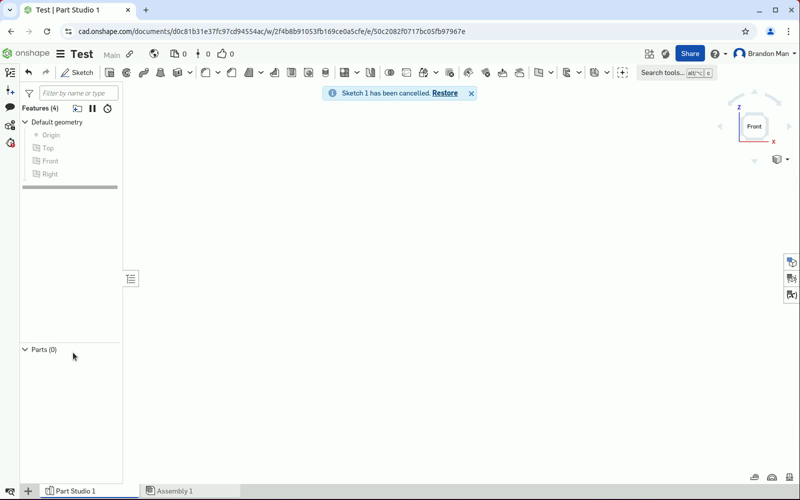
key_up(shift)
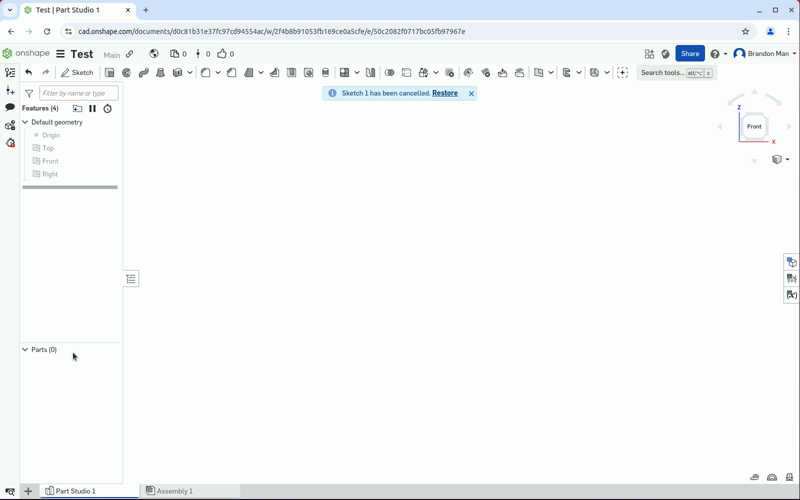
mouse_move(73, 352)
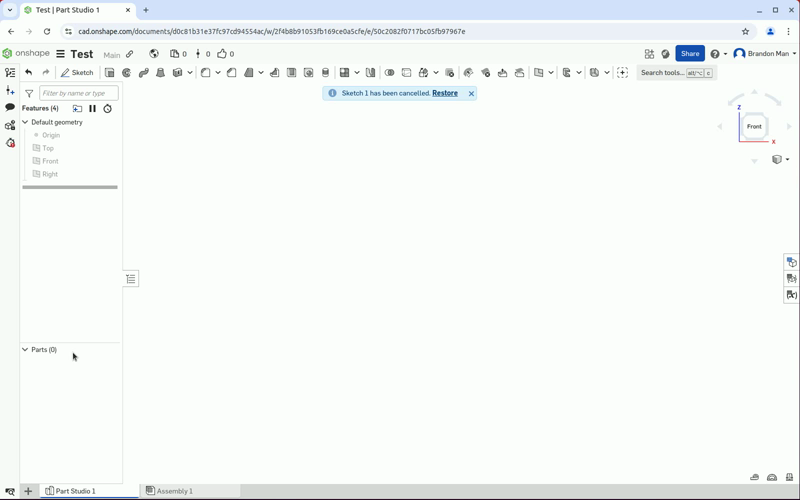
key(shift+y)
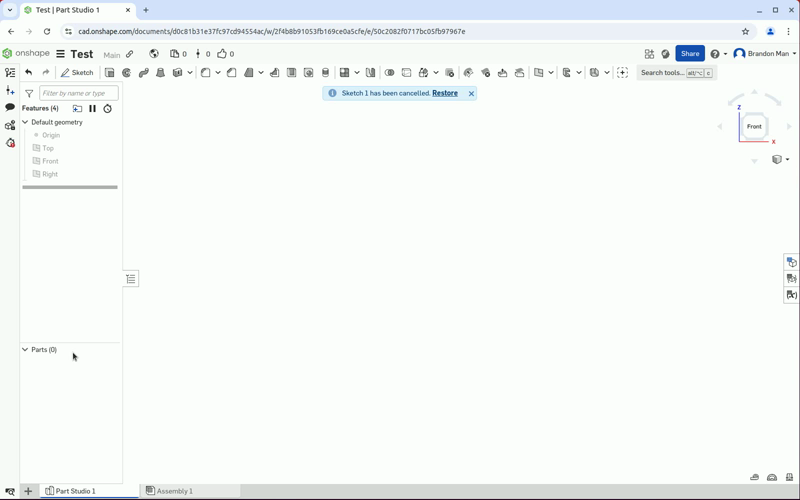
key(shift+s)
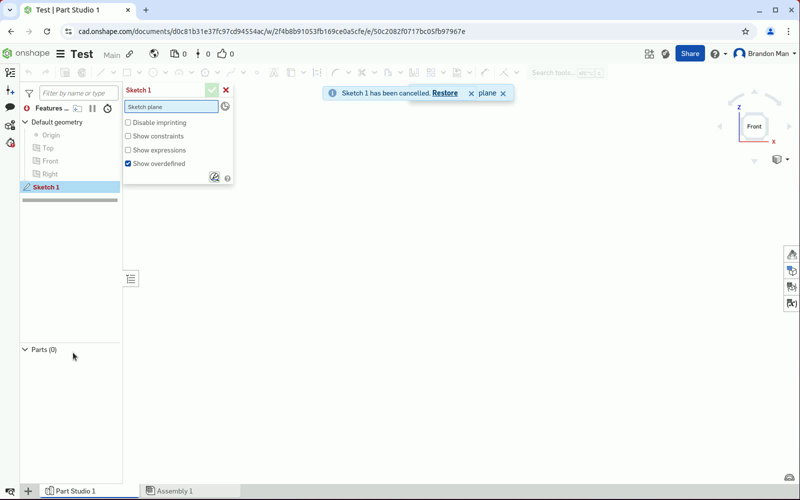
mouse_move(73, 163)
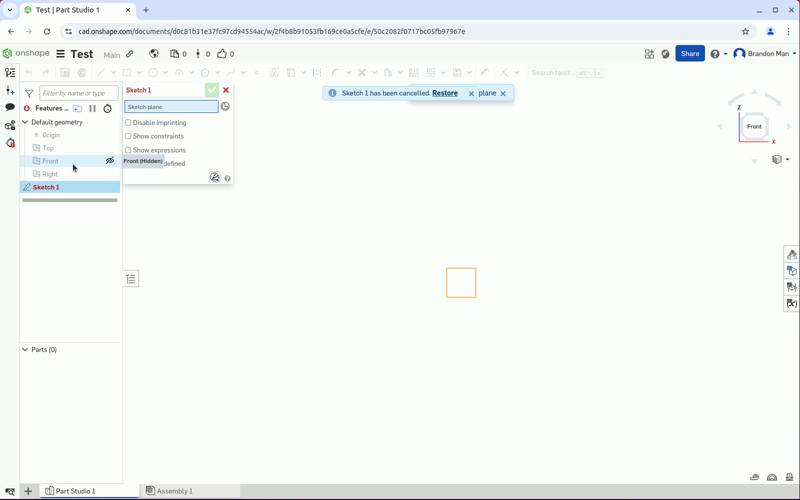
click(73, 163)
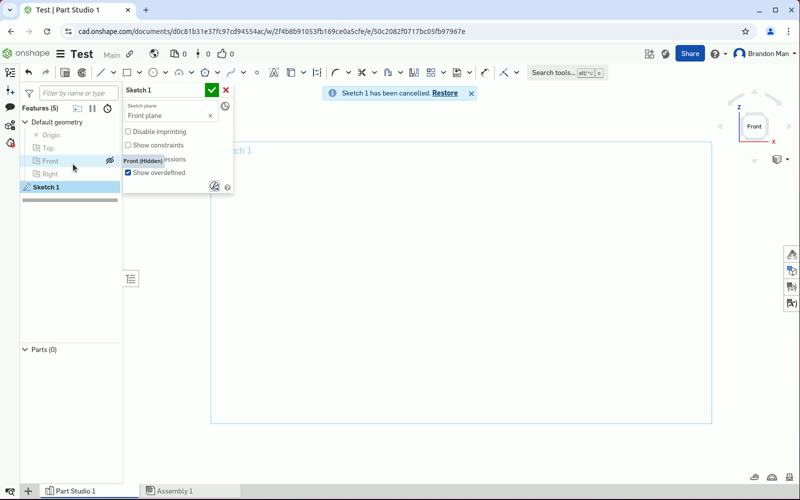
mouse_move(73, 352)
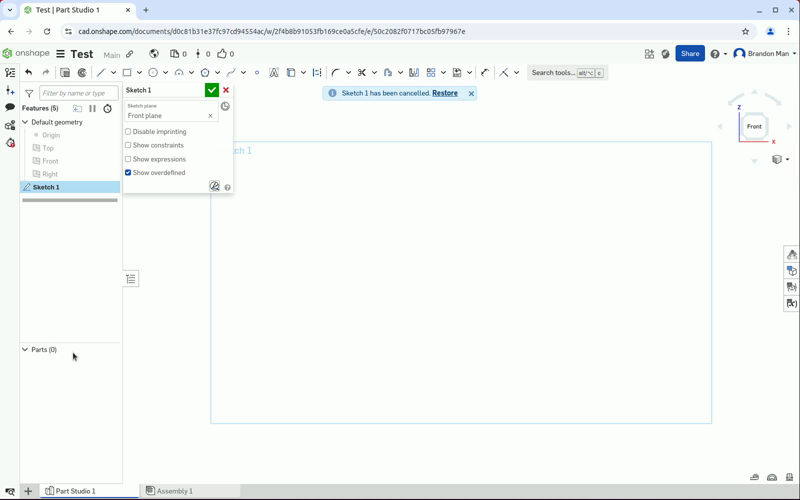
key(y)
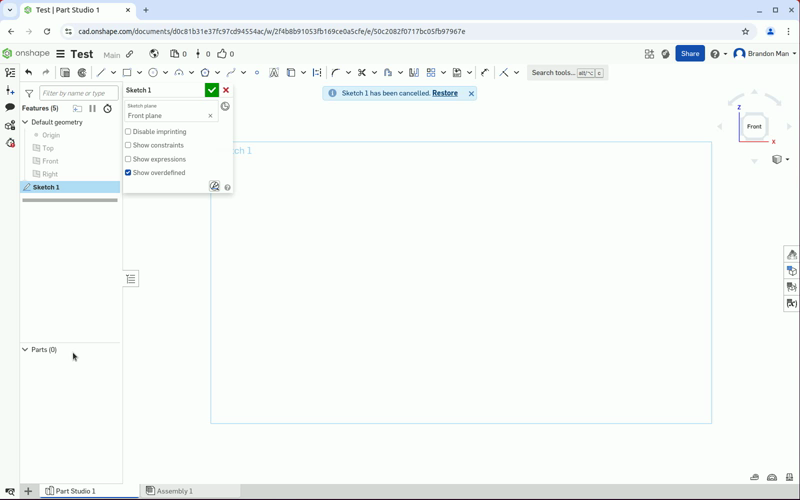
key(l)
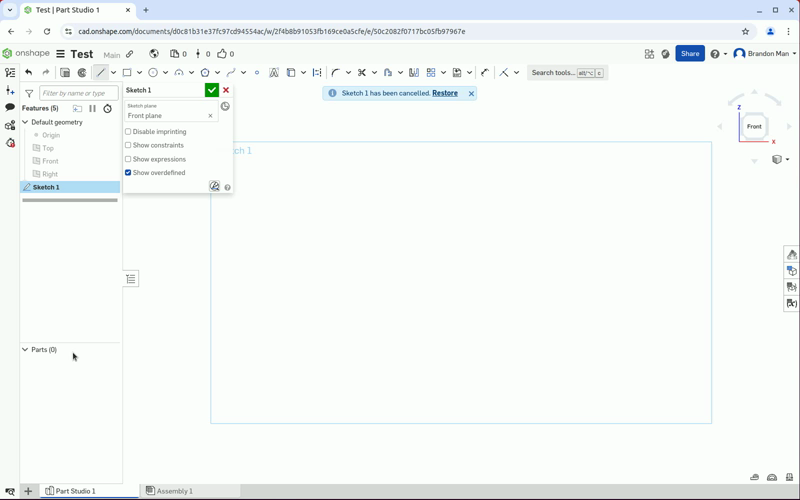
key_down(shift)
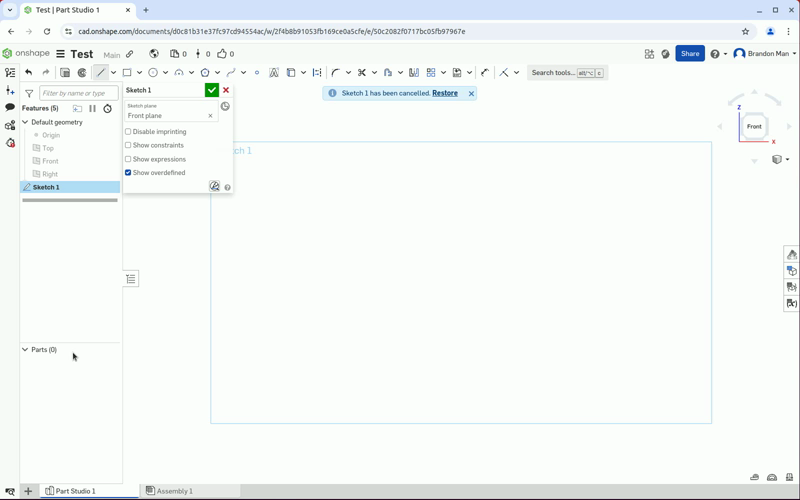
mouse_move(392, 282)
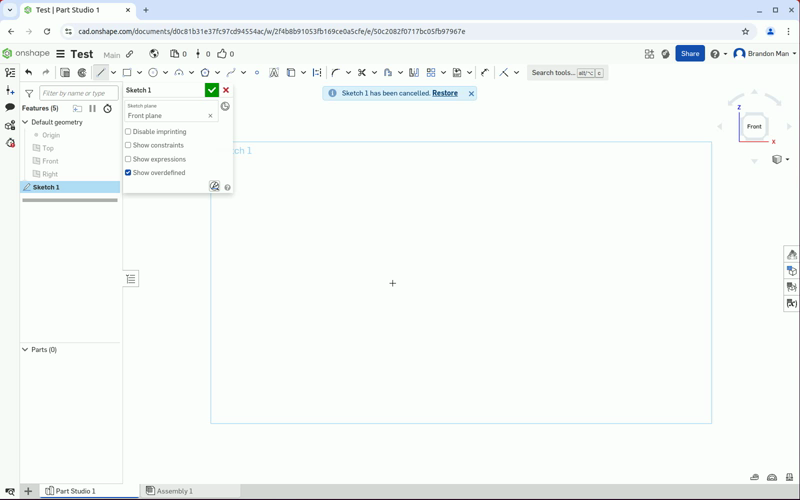
click(392, 282)
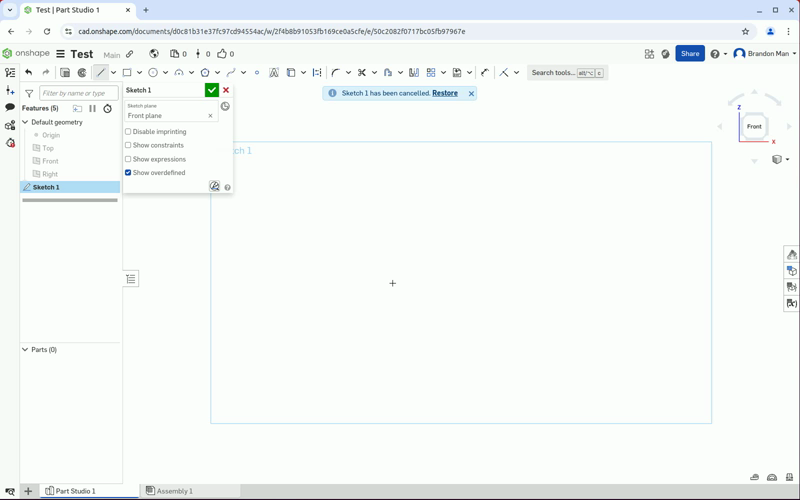
key_up(shift)
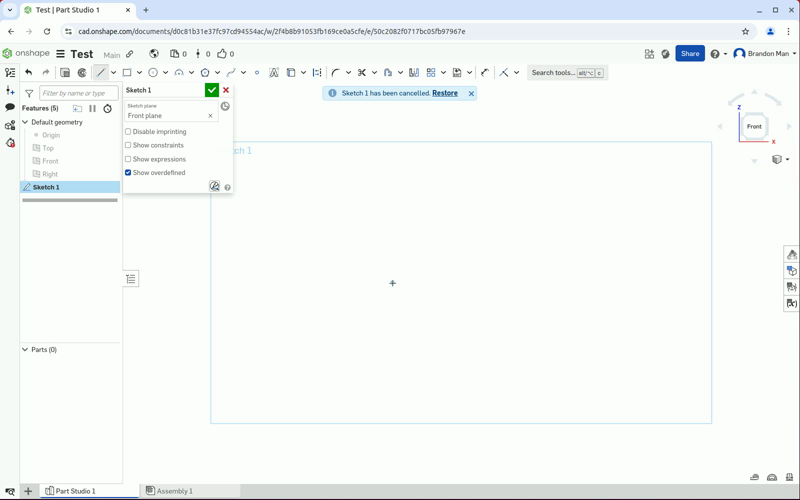
key_down(shift)
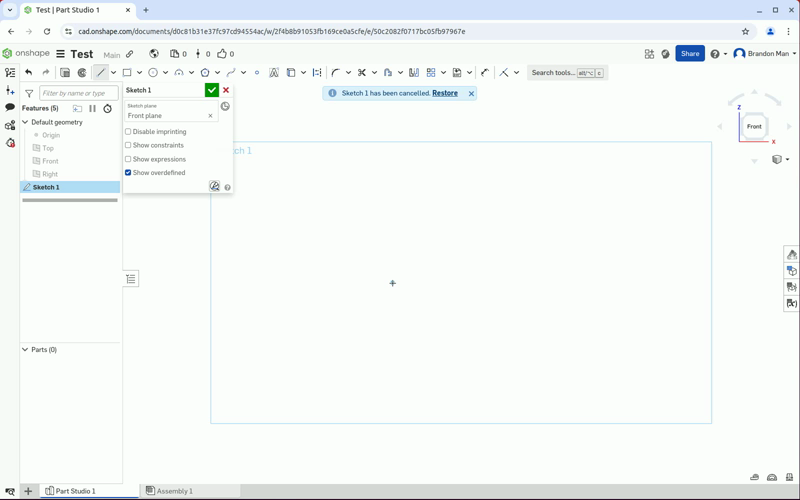
mouse_move(461, 282)
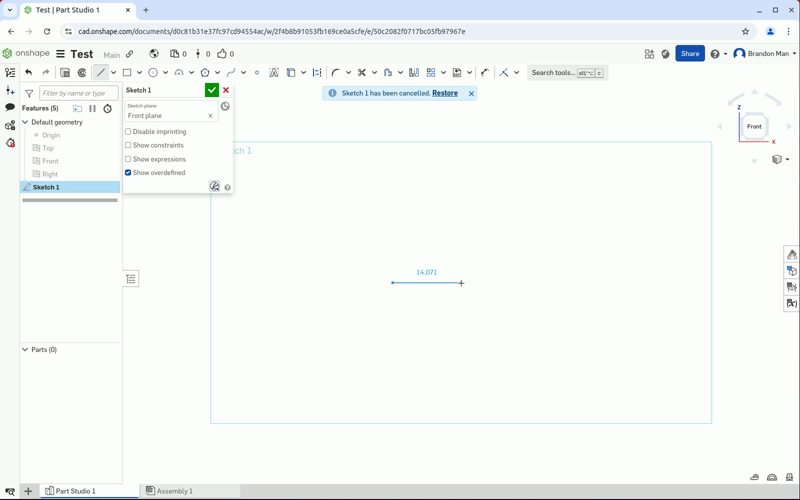
click(461, 282)
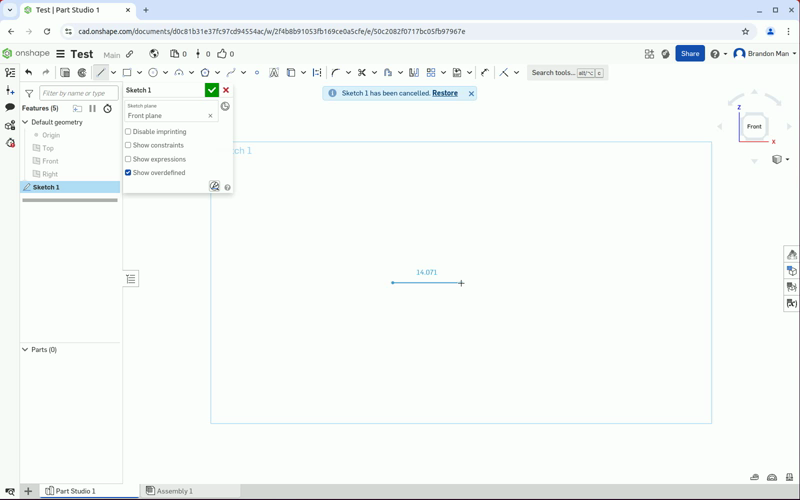
key_up(shift)
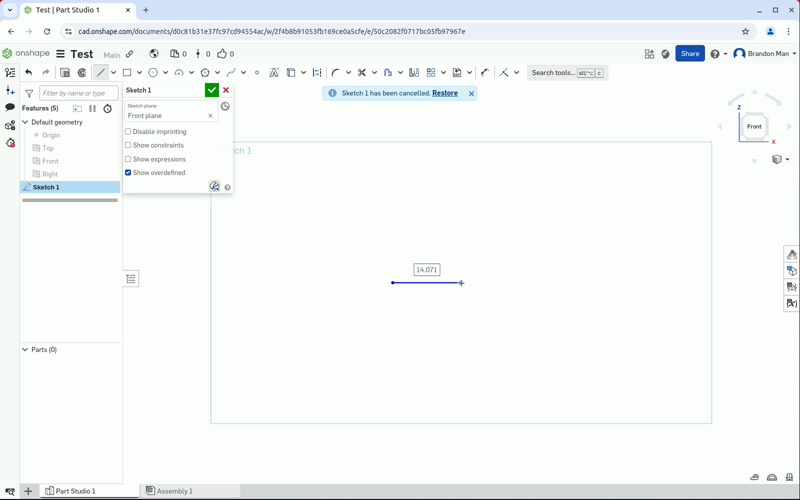
key_down(shift)
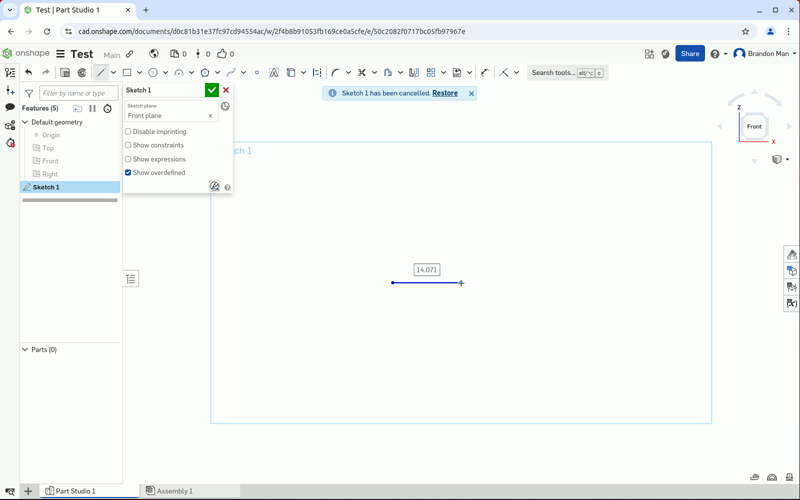
mouse_move(491, 282)
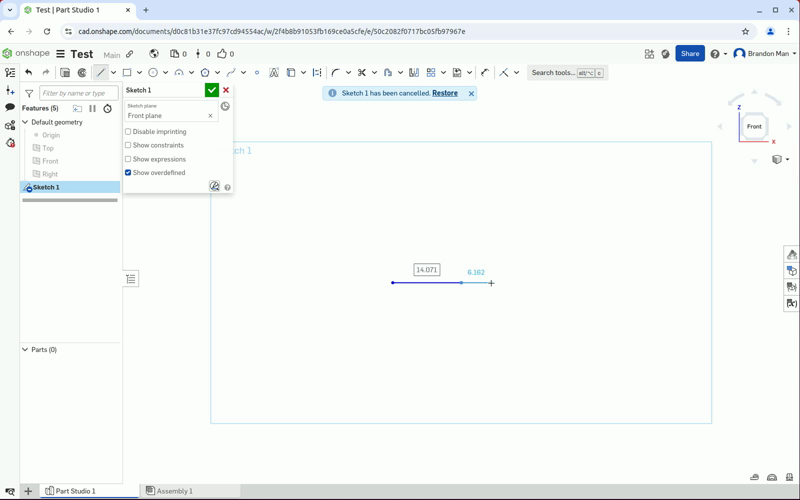
mouse_move(461, 233)
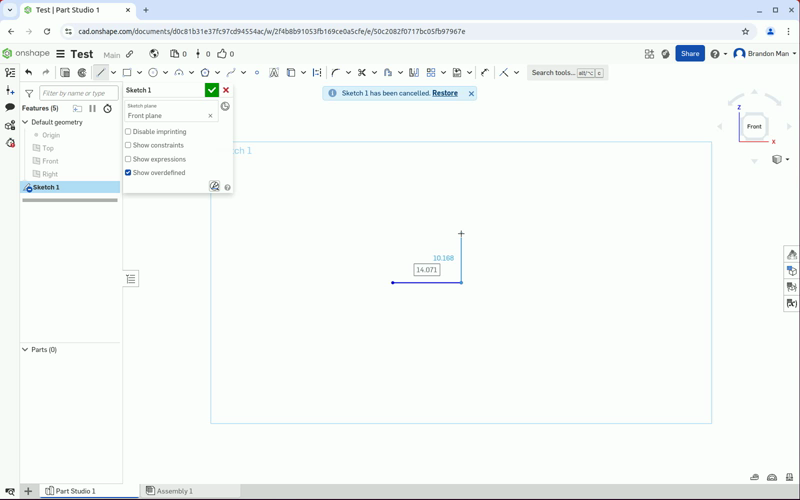
click(461, 233)
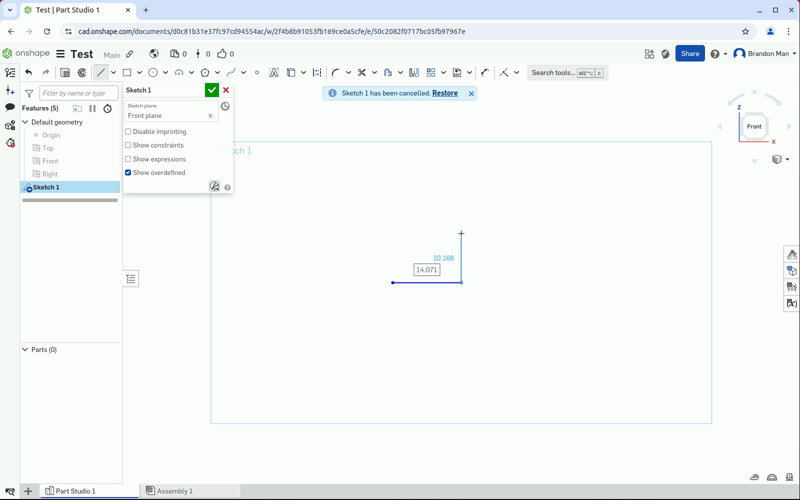
key_up(shift)
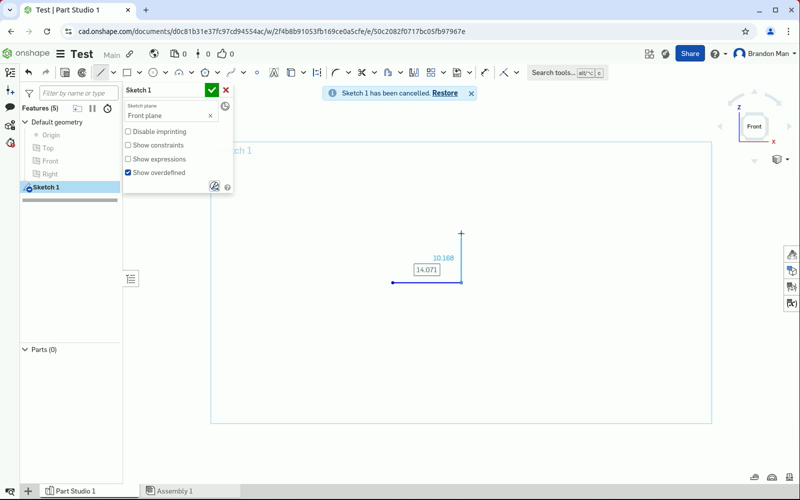
key_down(shift)
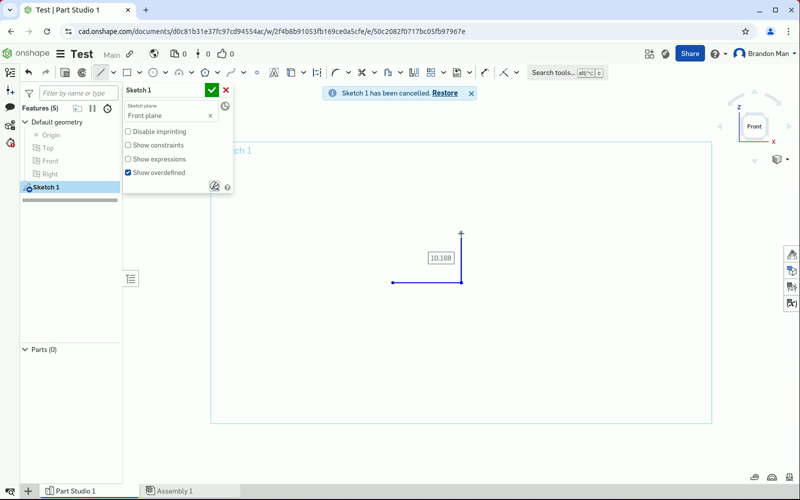
mouse_move(491, 233)
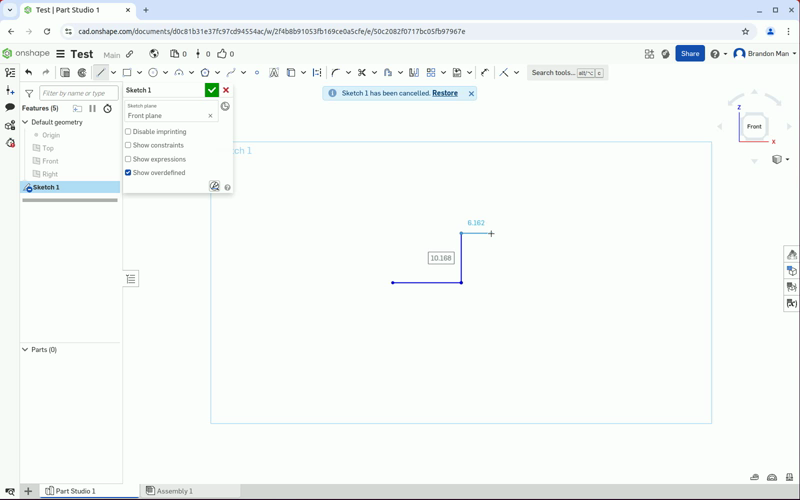
mouse_move(446, 233)
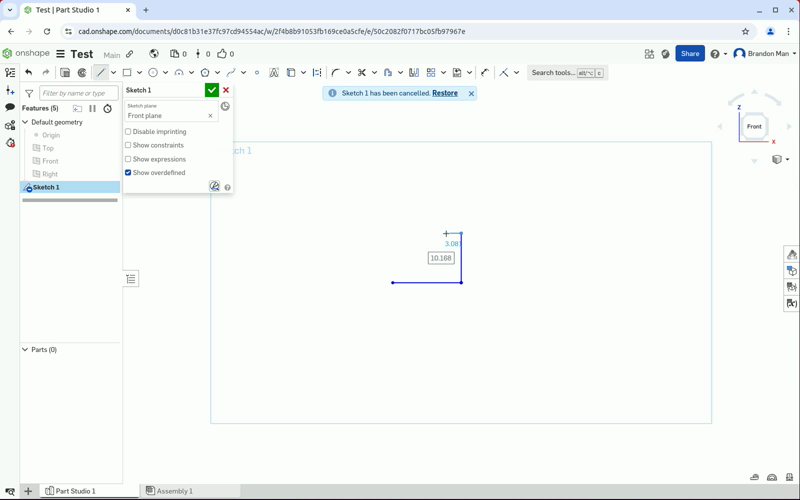
click(446, 233)
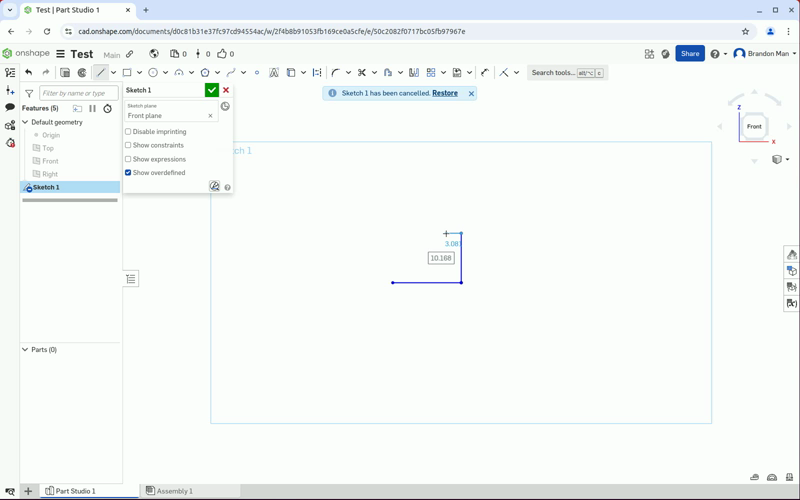
key_up(shift)
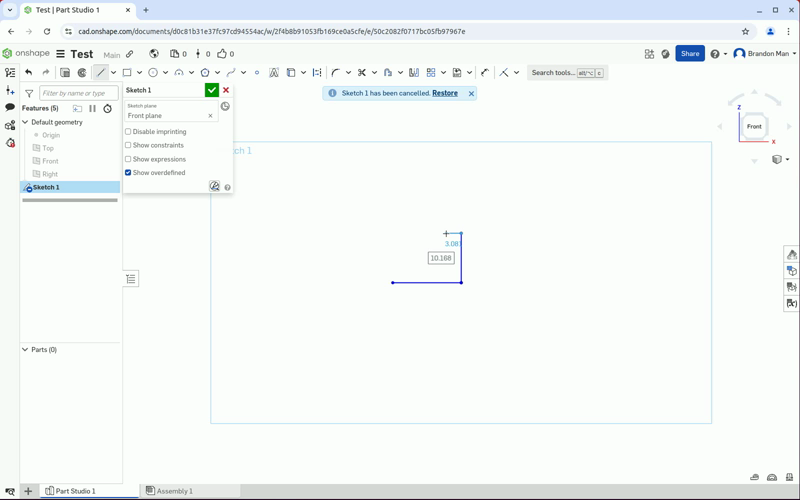
key_down(shift)
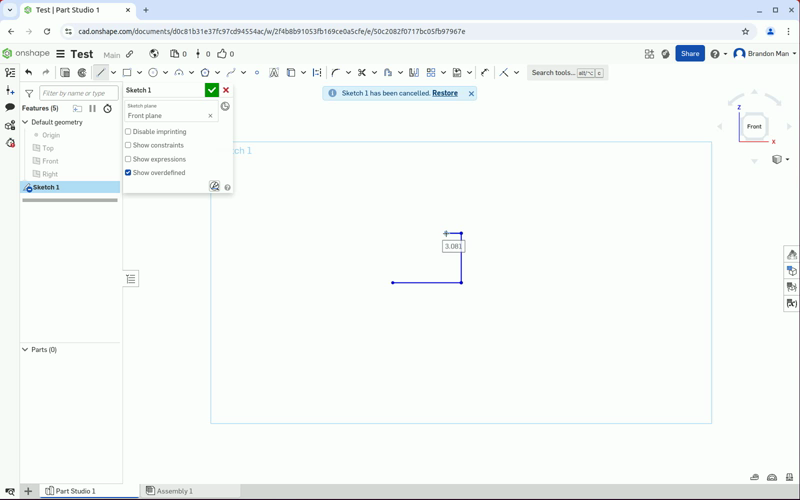
mouse_move(476, 233)
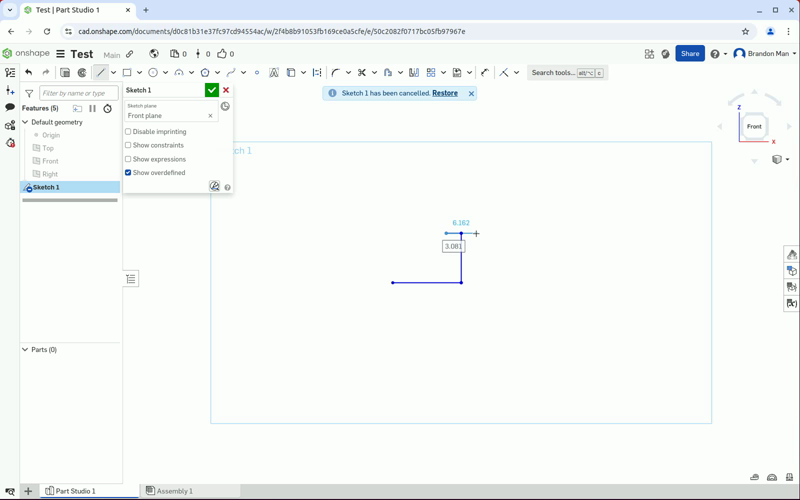
mouse_move(446, 260)
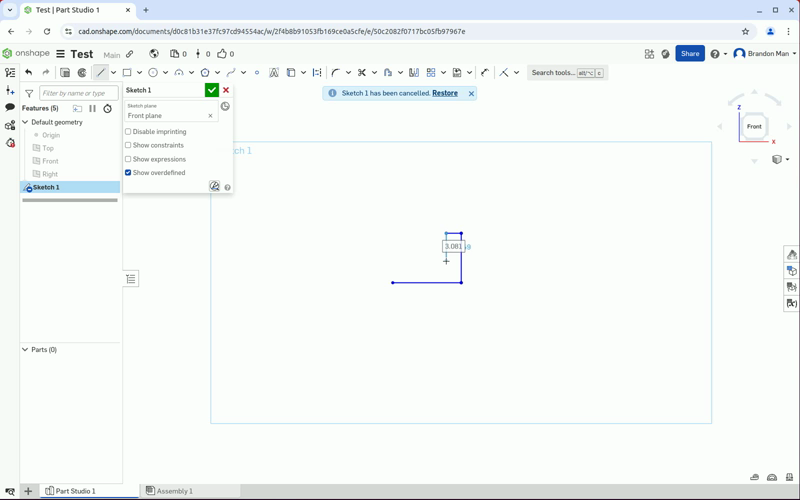
click(446, 260)
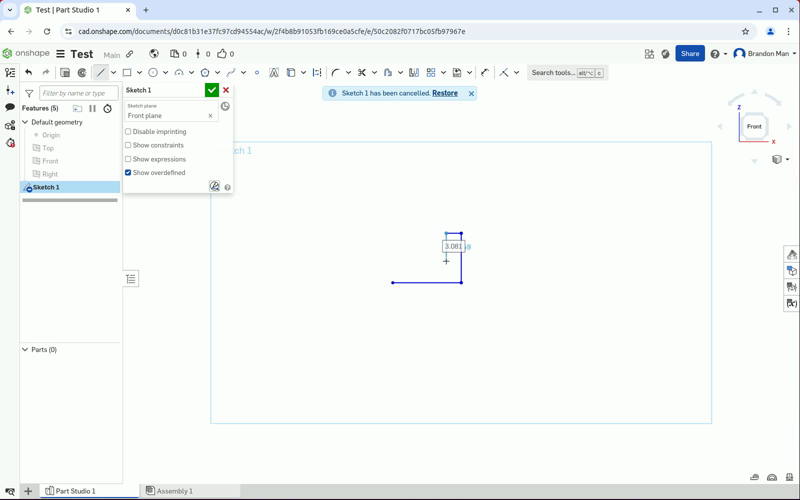
key_up(shift)
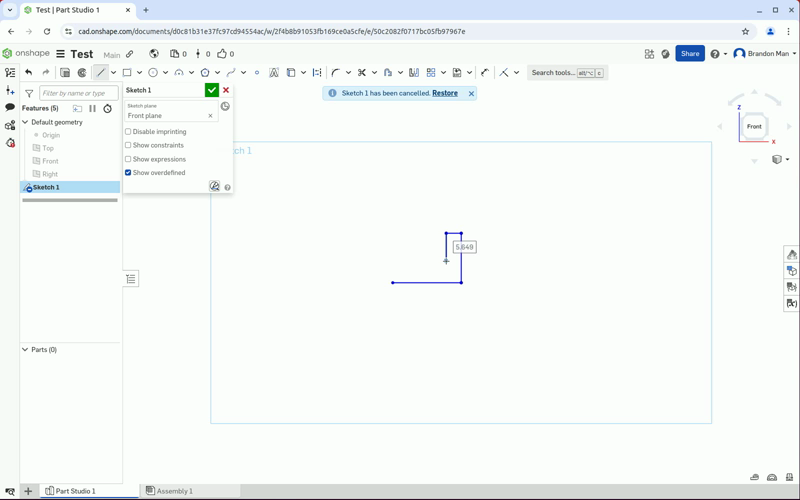
key_down(shift)
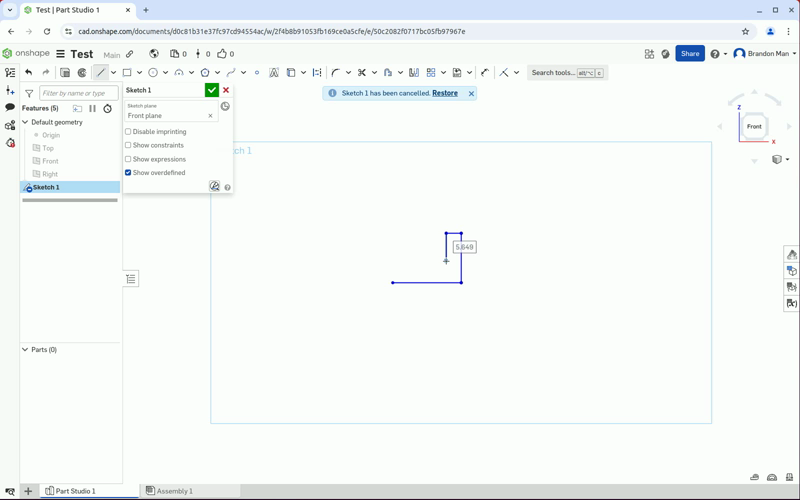
mouse_move(476, 260)
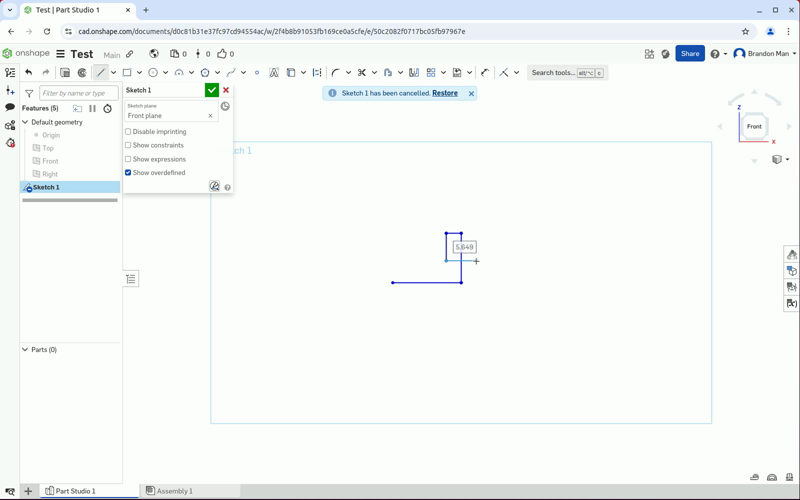
mouse_move(407, 260)
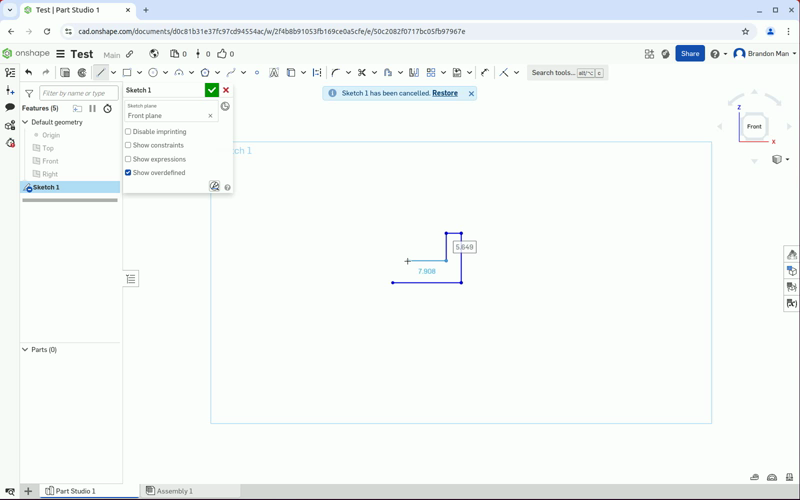
click(407, 260)
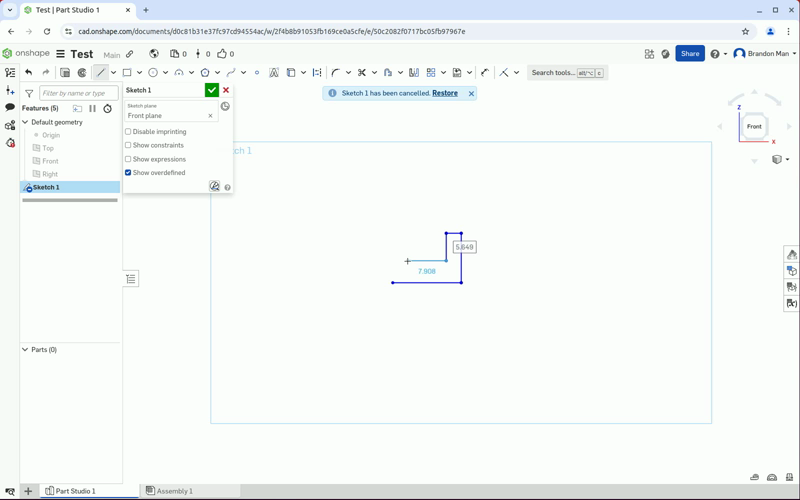
key_up(shift)
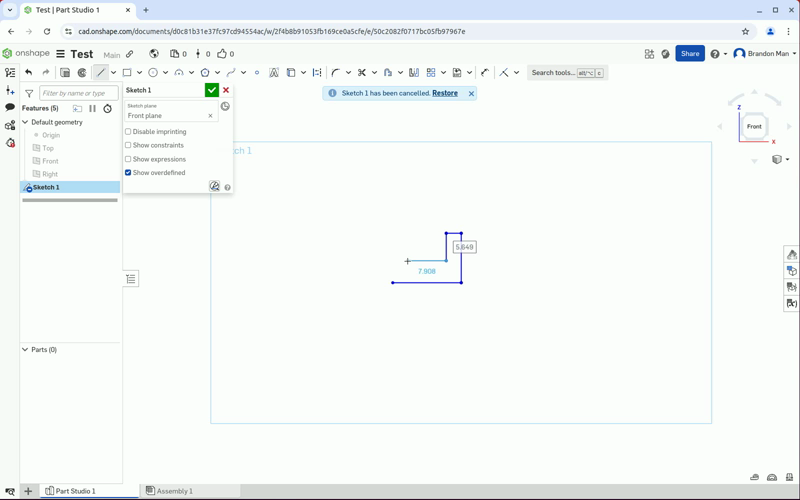
key_down(shift)
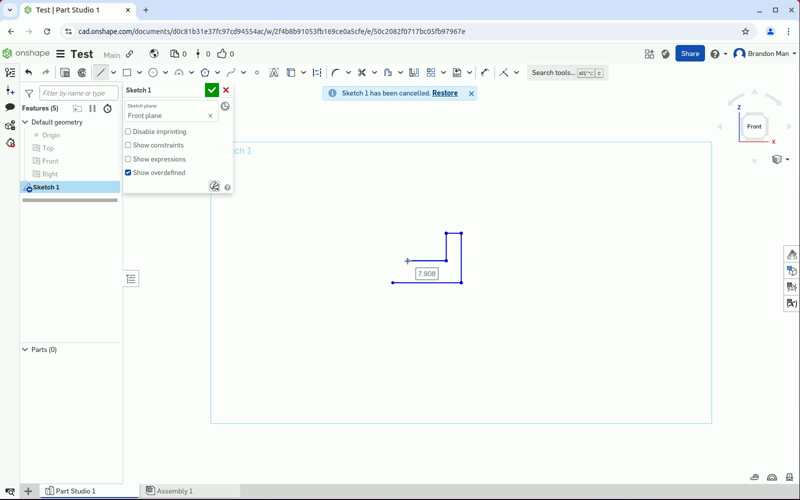
mouse_move(437, 260)
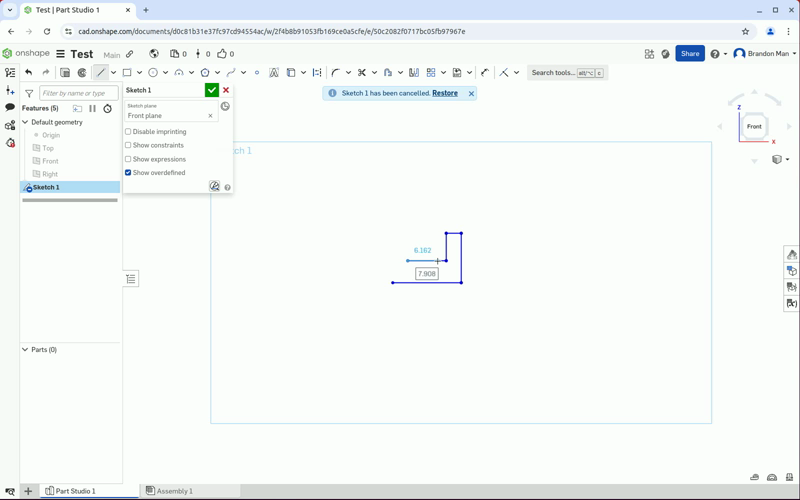
mouse_move(407, 233)
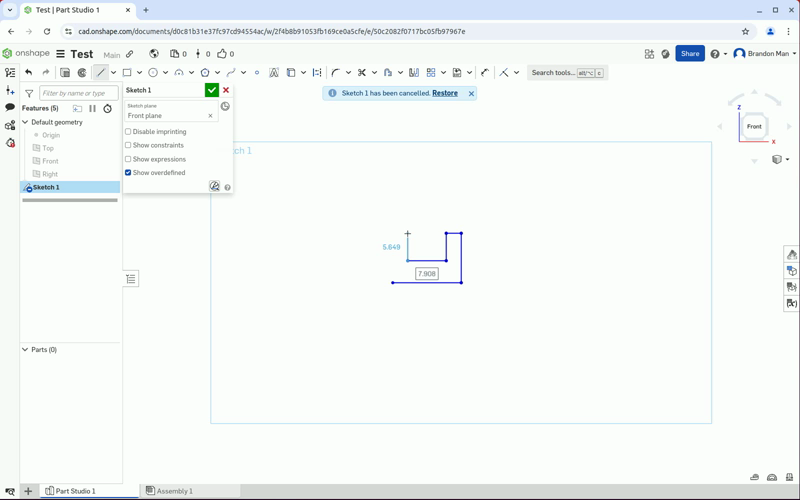
click(407, 233)
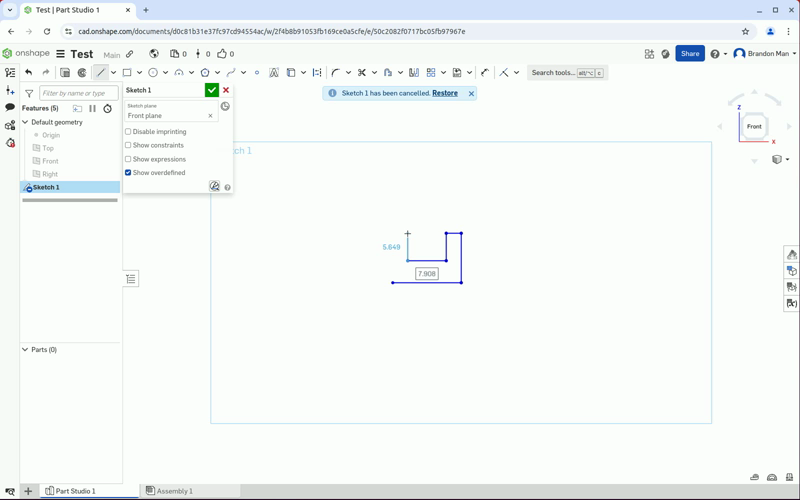
key_up(shift)
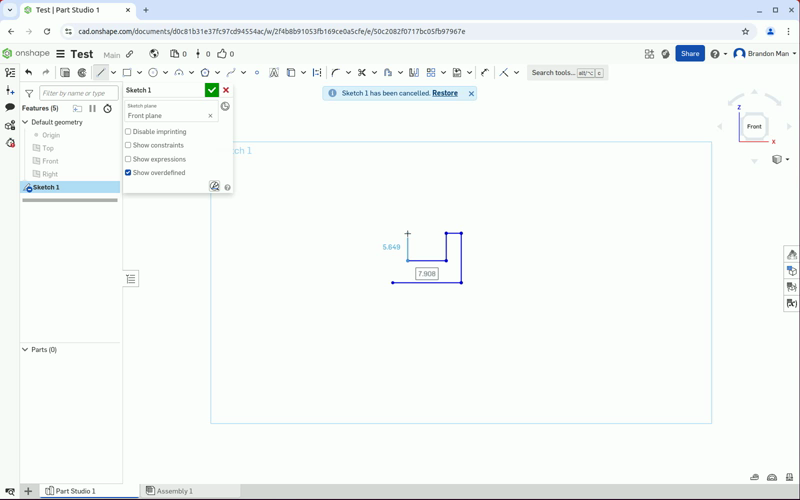
key_down(shift)
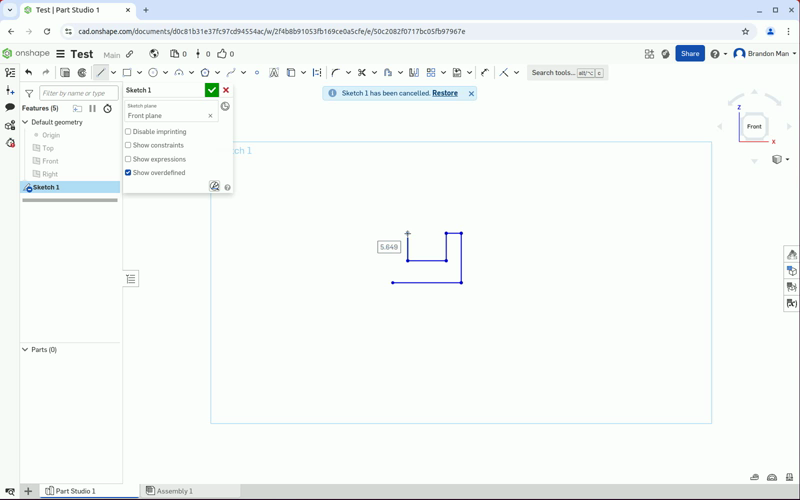
mouse_move(437, 233)
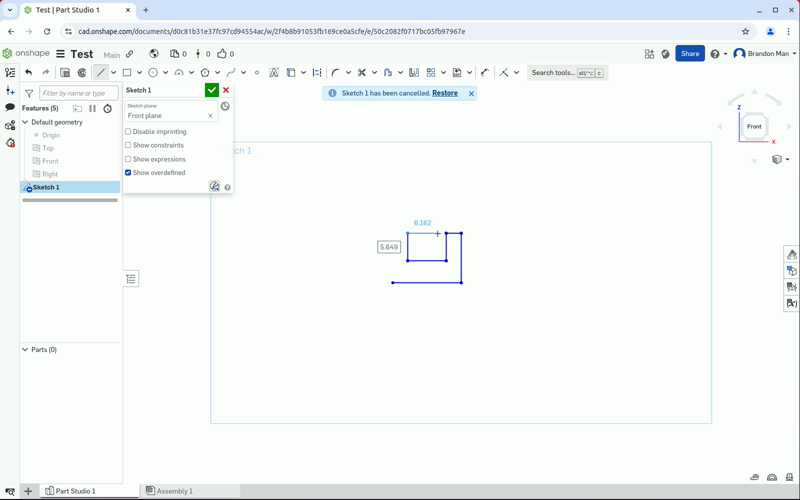
mouse_move(392, 233)
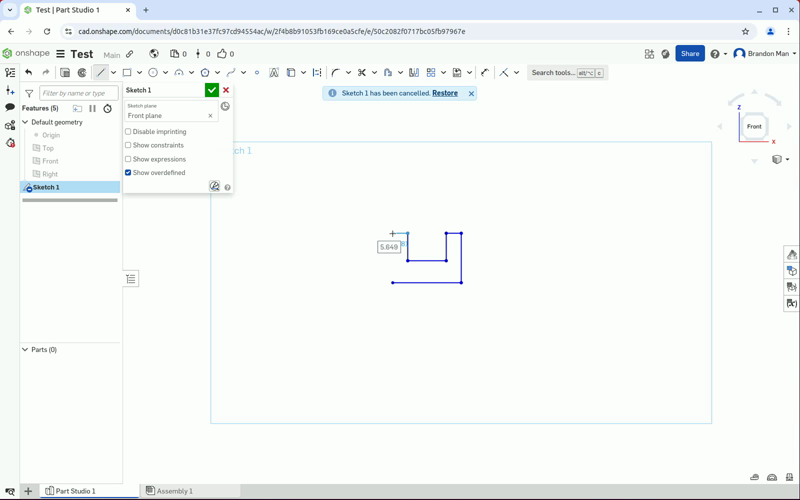
click(392, 233)
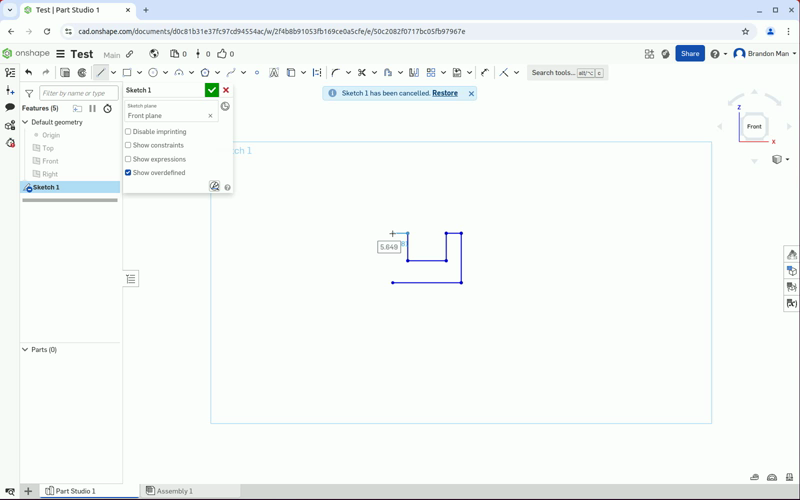
key_up(shift)
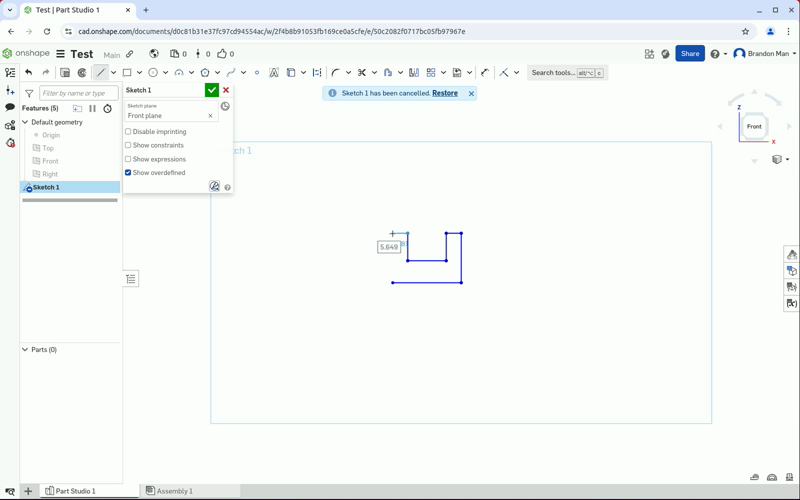
mouse_move(422, 233)
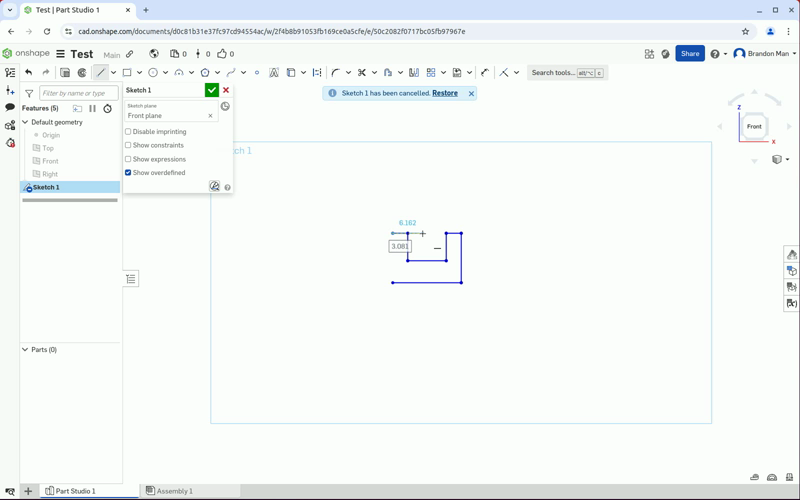
key_down(shift)
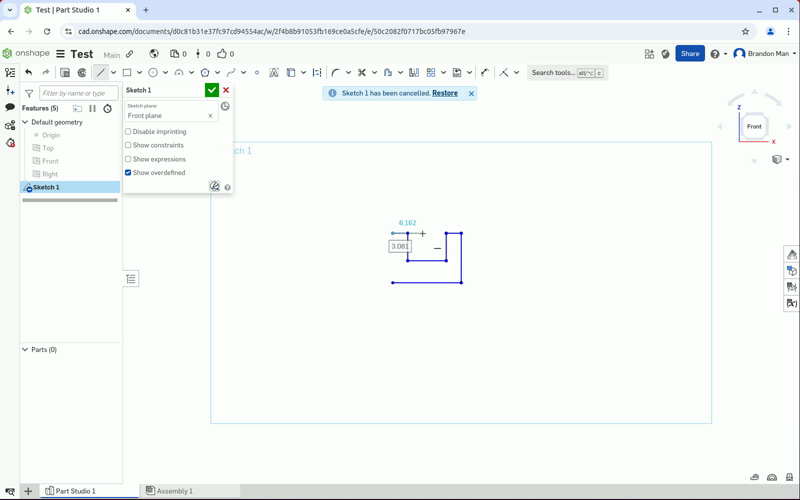
mouse_move(392, 282)
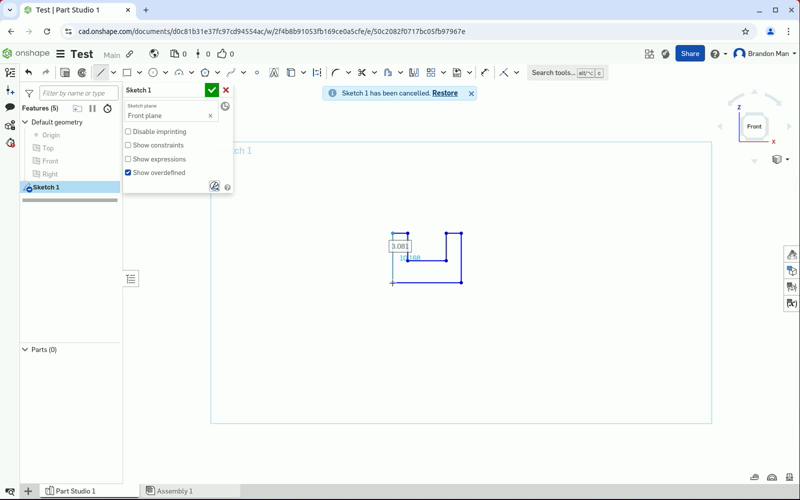
key_up(shift)
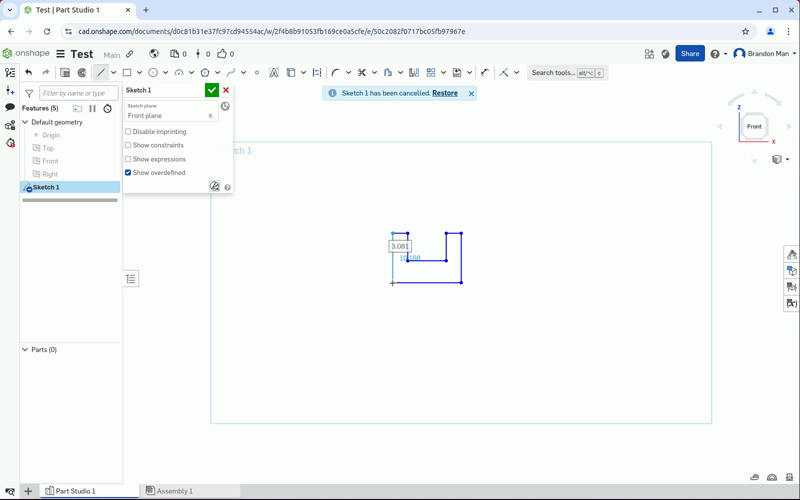
click(392, 282)
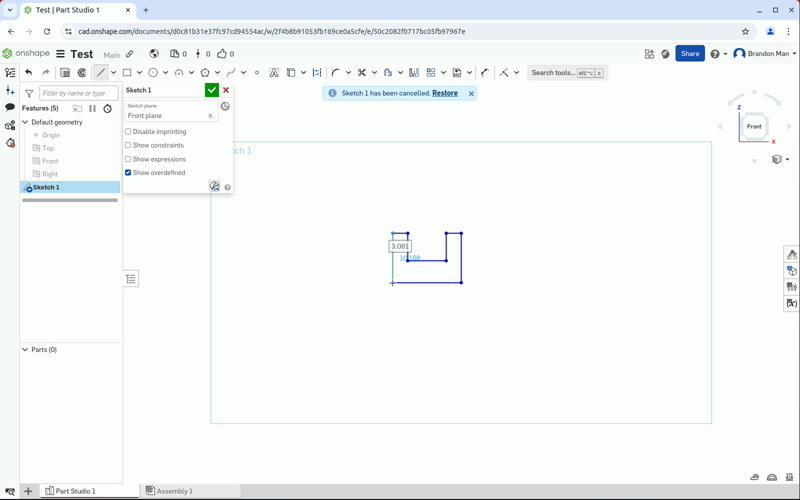
key(esc)
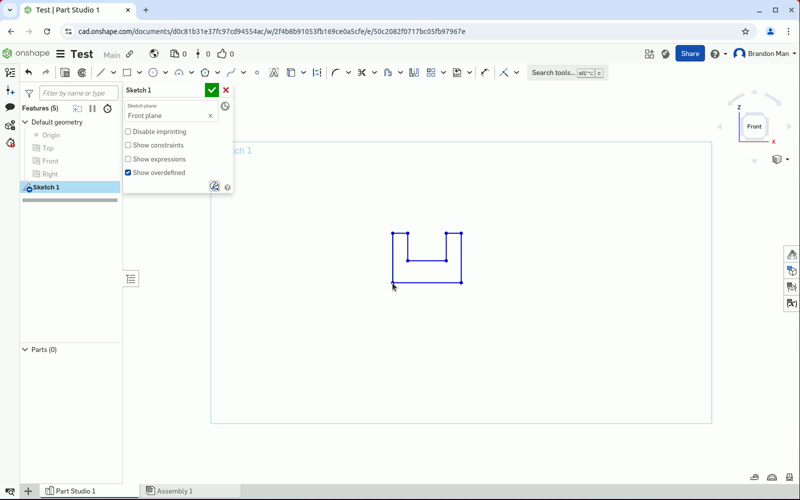
mouse_move(438, 262)
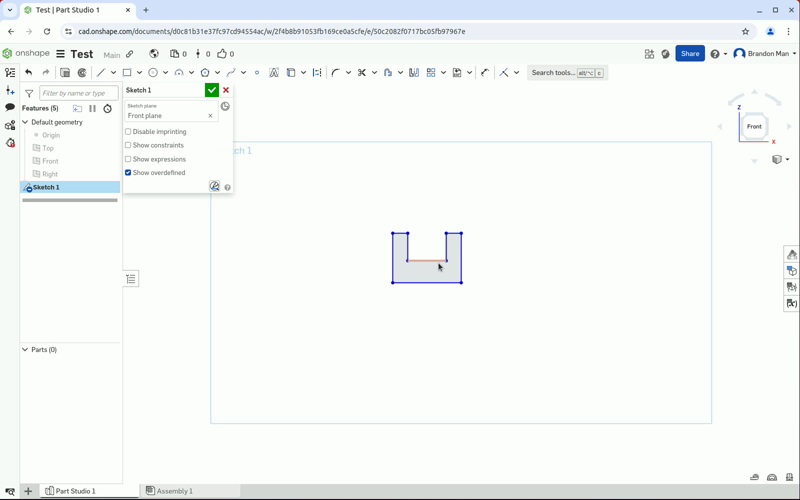
click(438, 262)
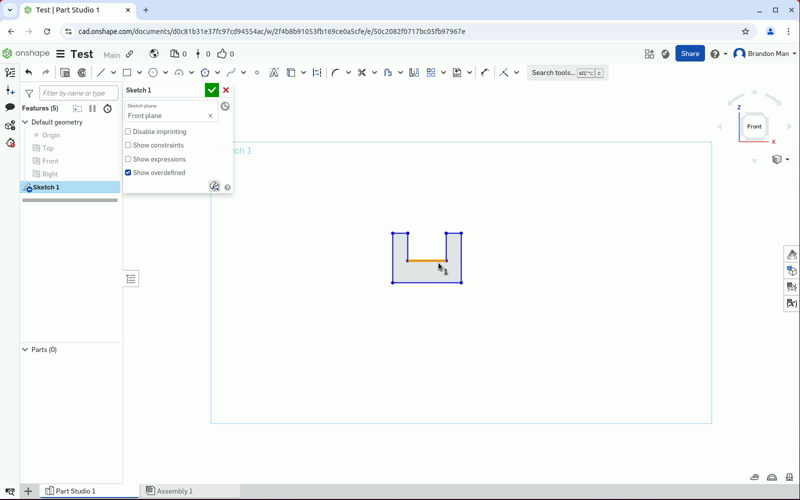
mouse_move(73, 352)
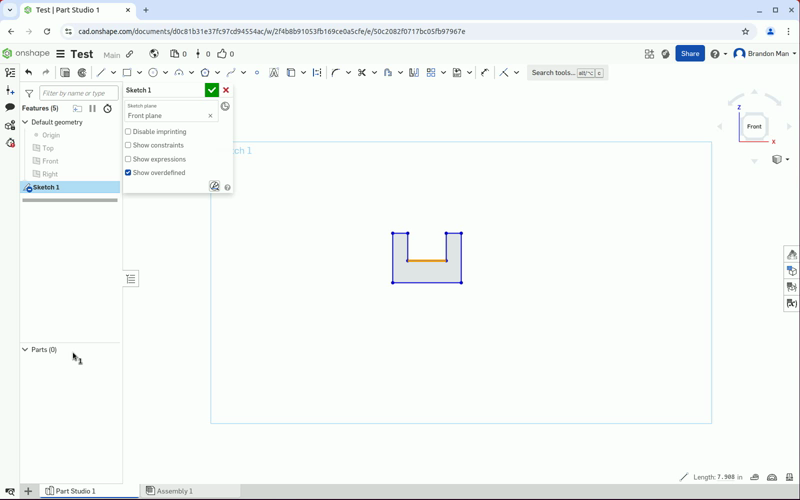
key(shift+y)
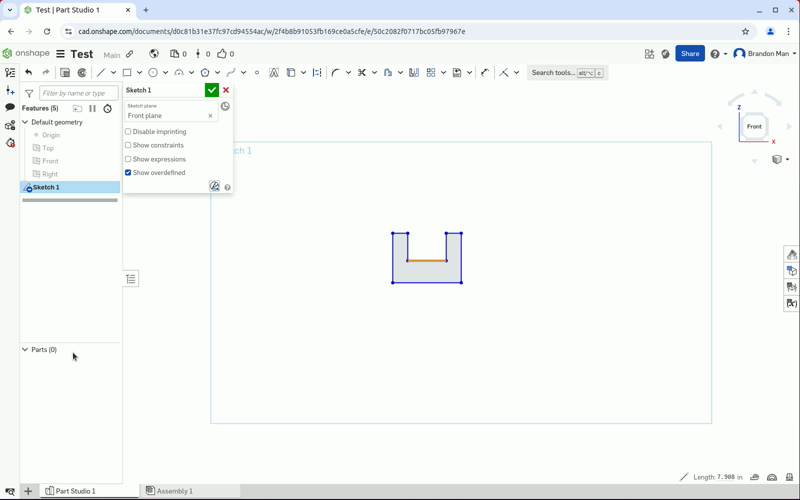
key(shift+e)
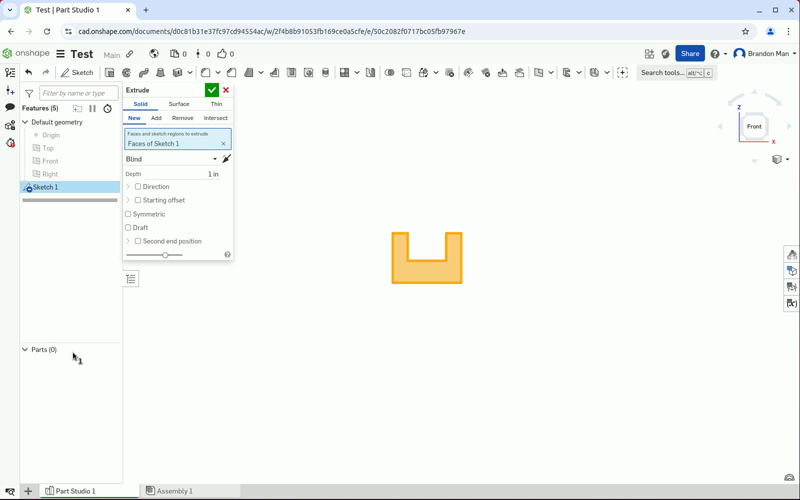
mouse_move(143, 106)
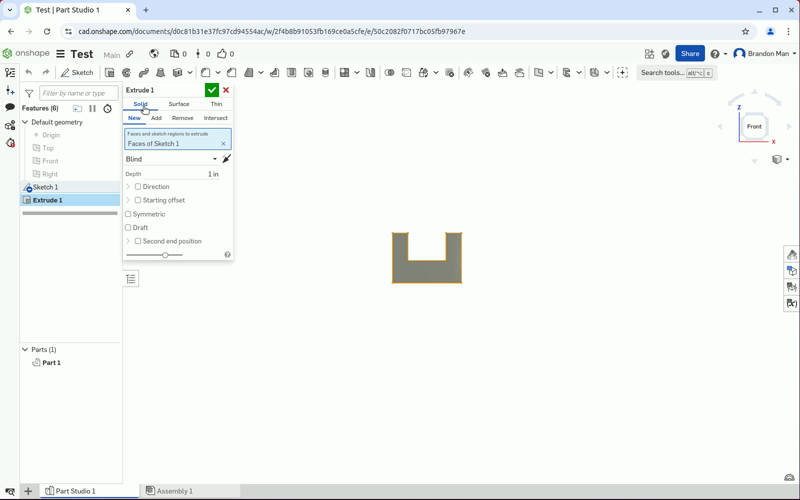
click(143, 106)
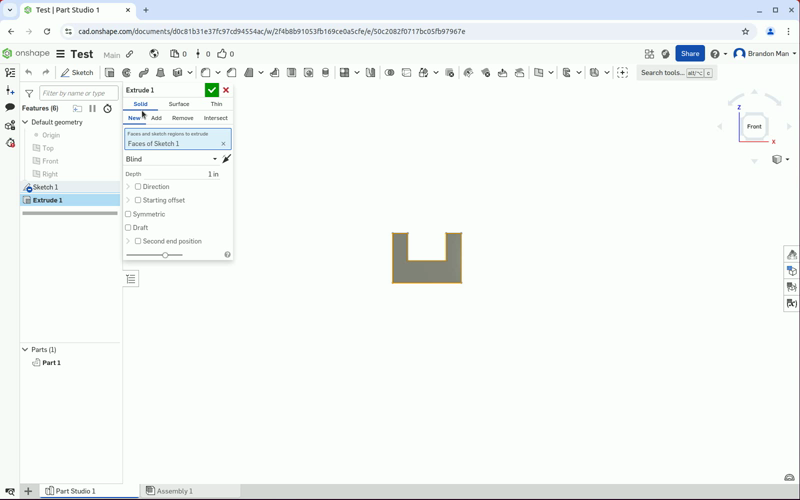
mouse_move(137, 120)
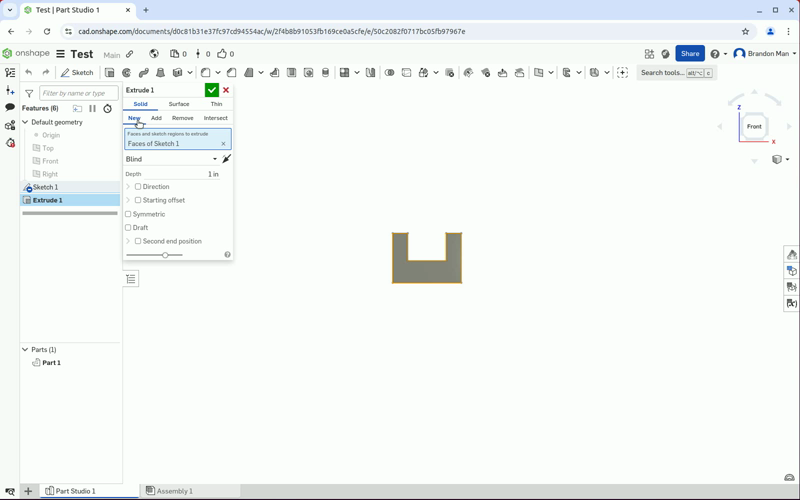
click(137, 120)
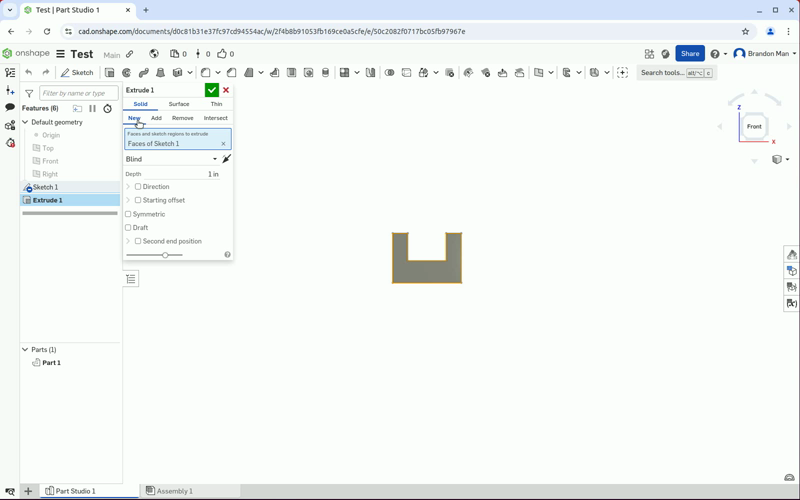
key(tab, 4)
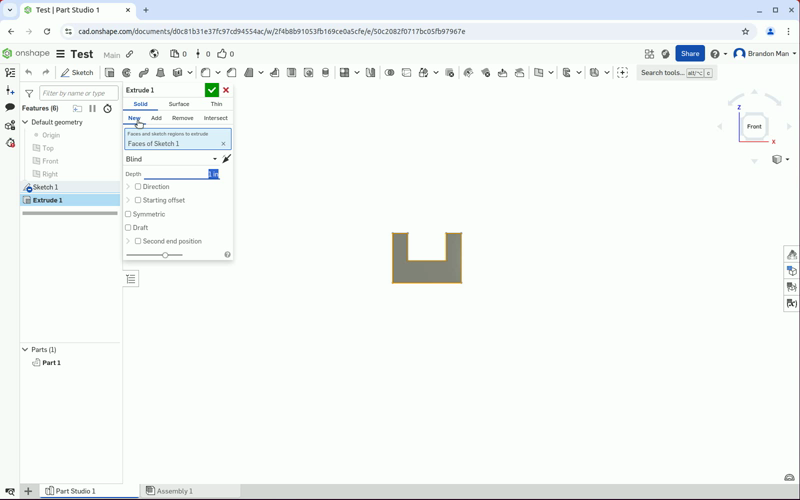
text(23.108)
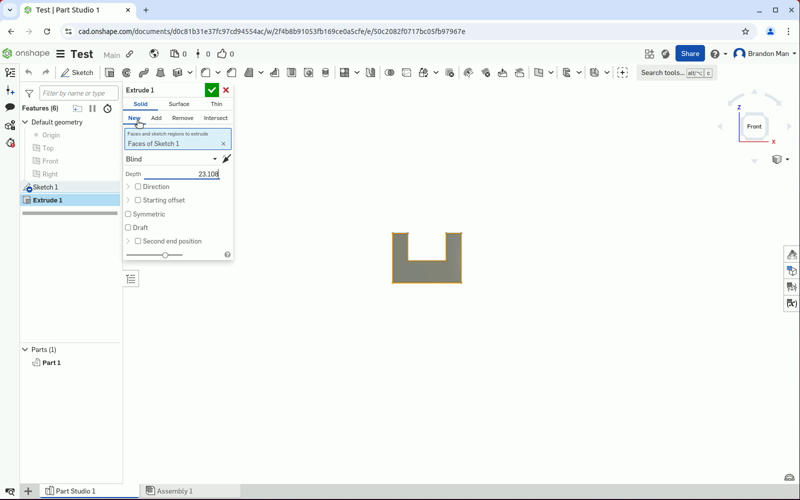
key(enter)
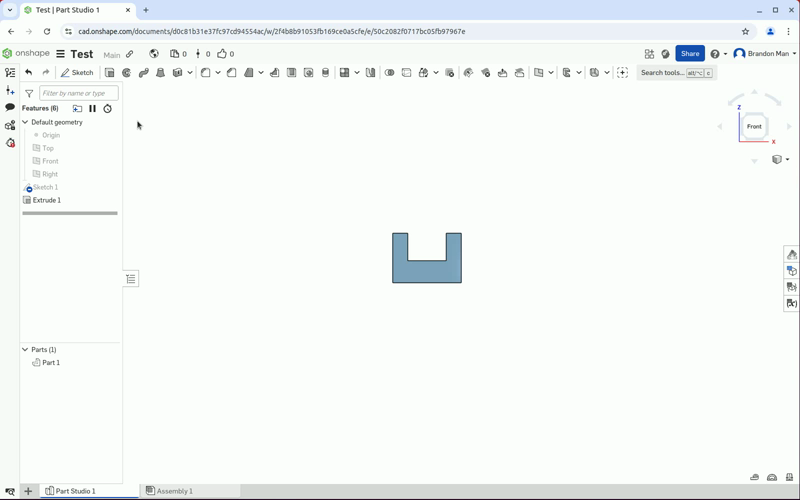
key(shift+h)
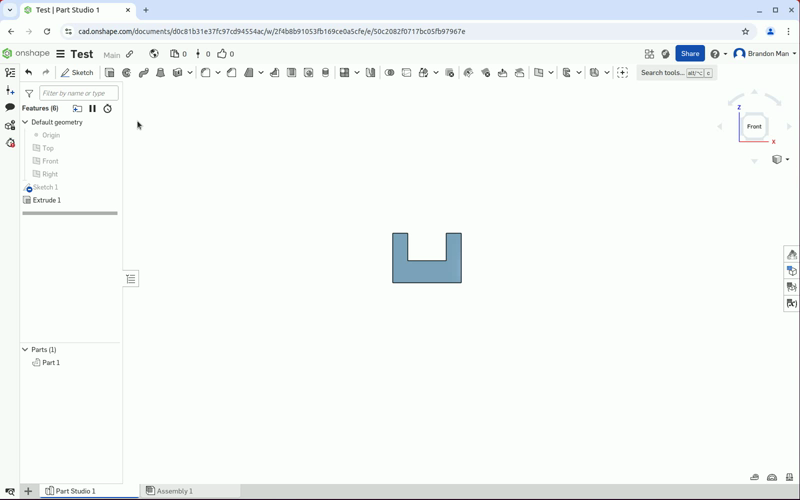
key(shift+h)
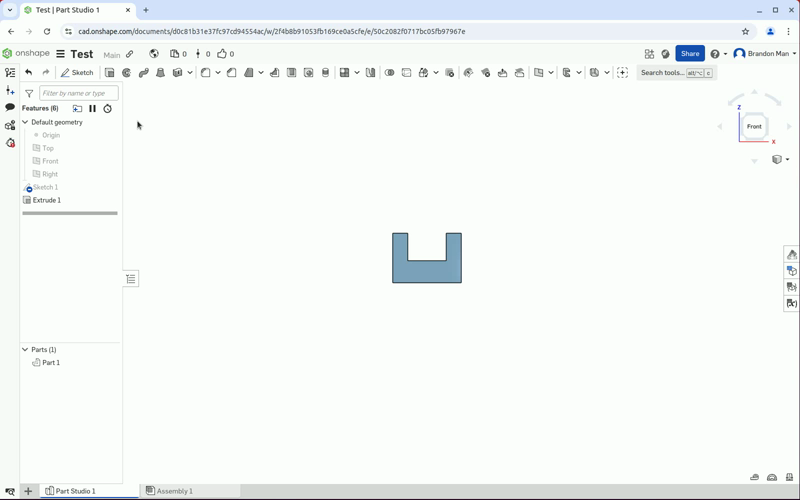
mouse_move(73, 189)
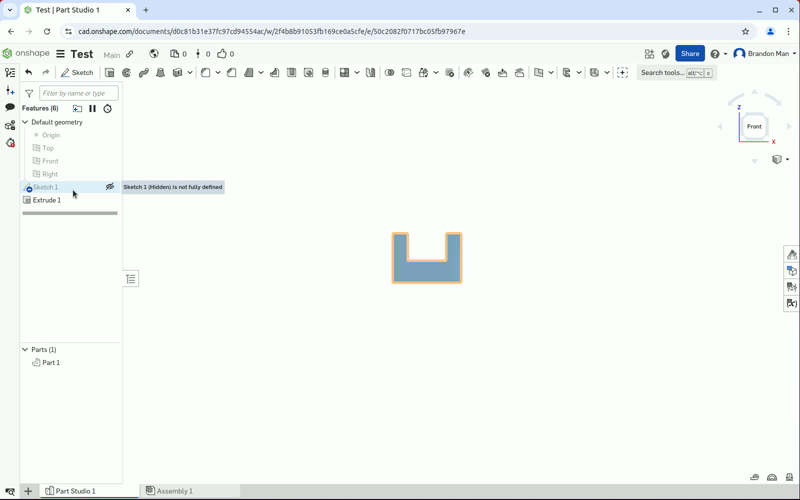
click(73, 189)
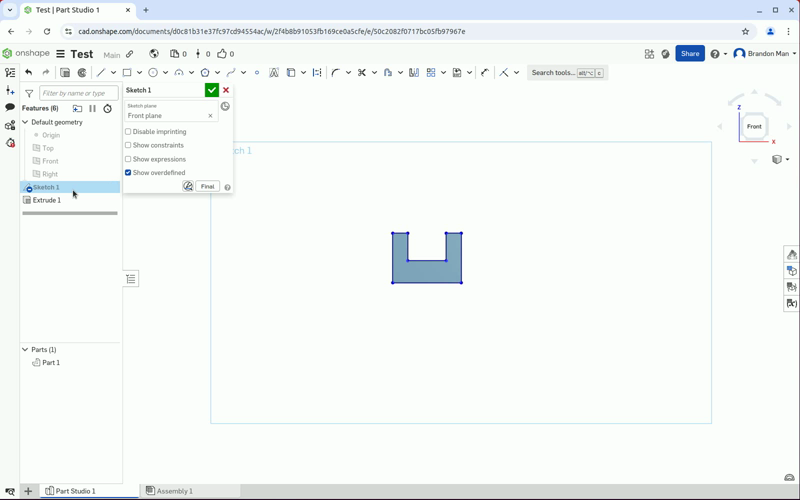
mouse_move(229, 92)
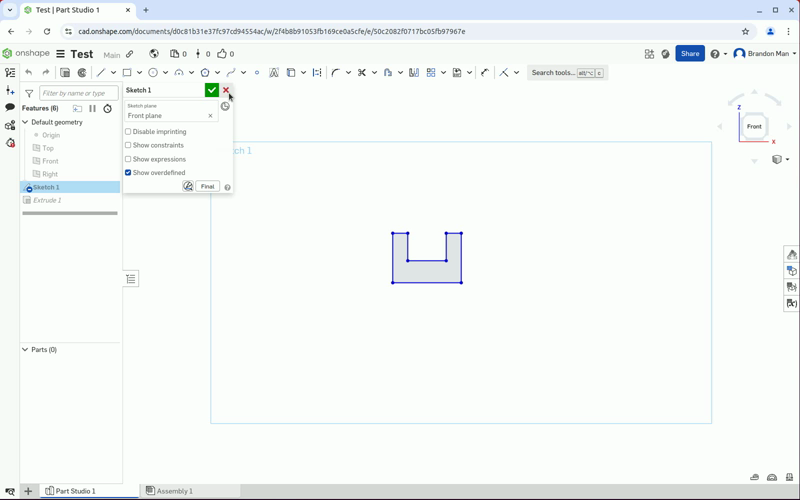
click(229, 92)
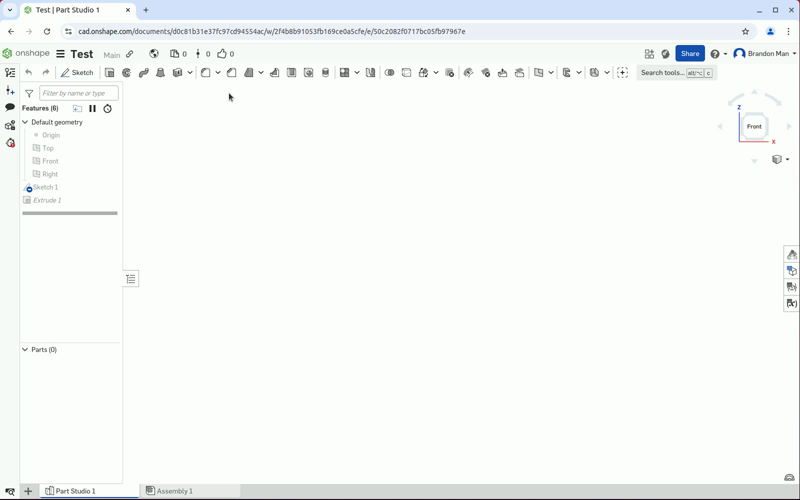
mouse_move(73, 352)
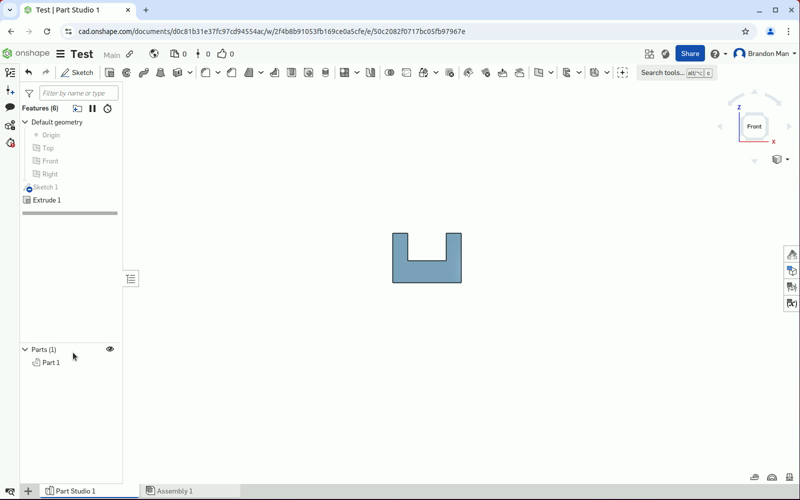
key(y)
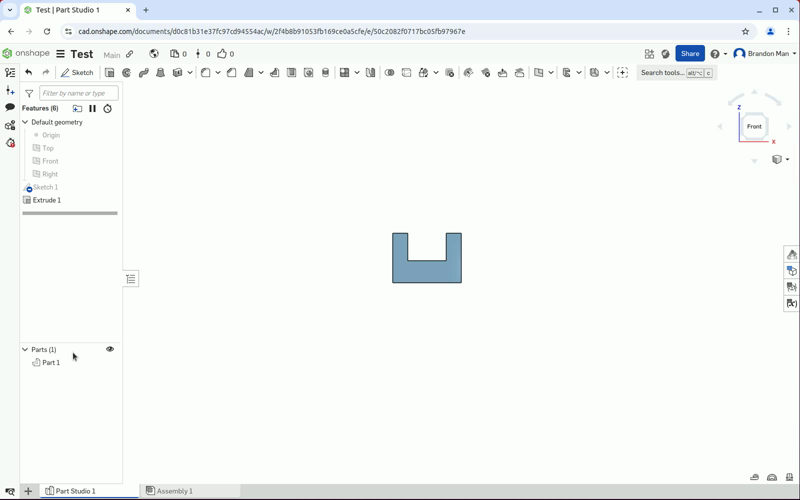
key(shift+p)
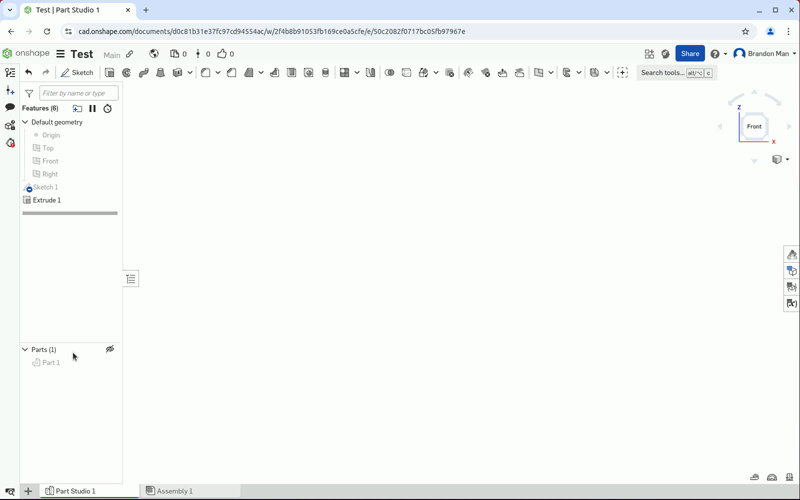
key(space)
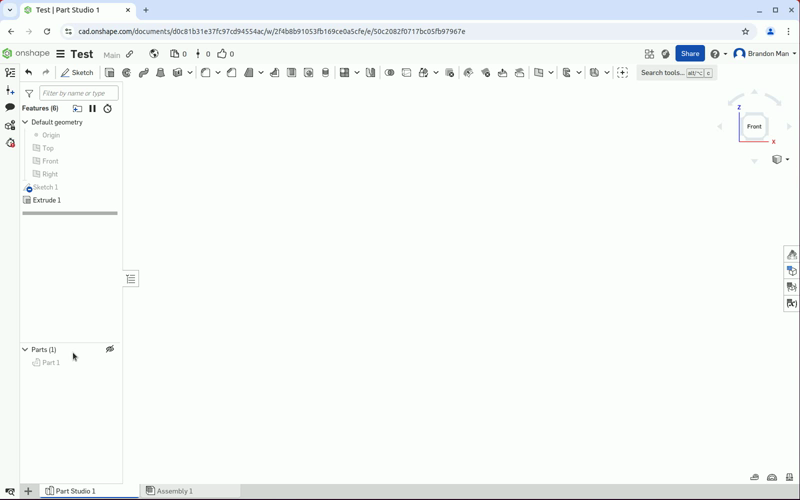
key_down(shift)
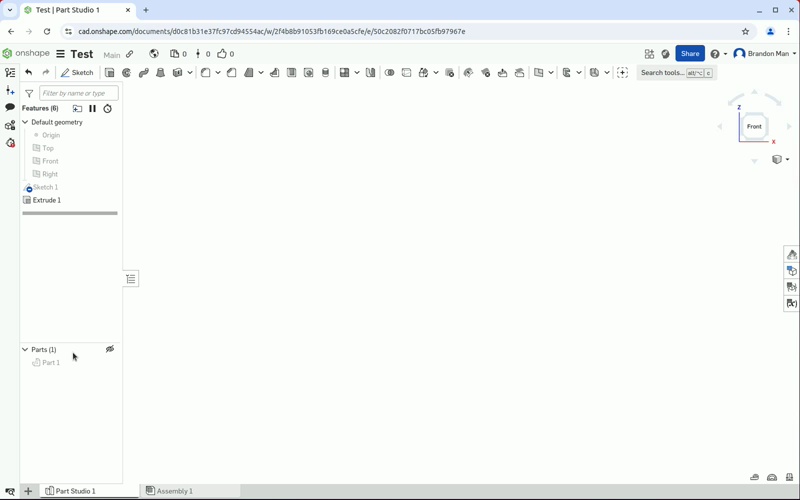
key(down)
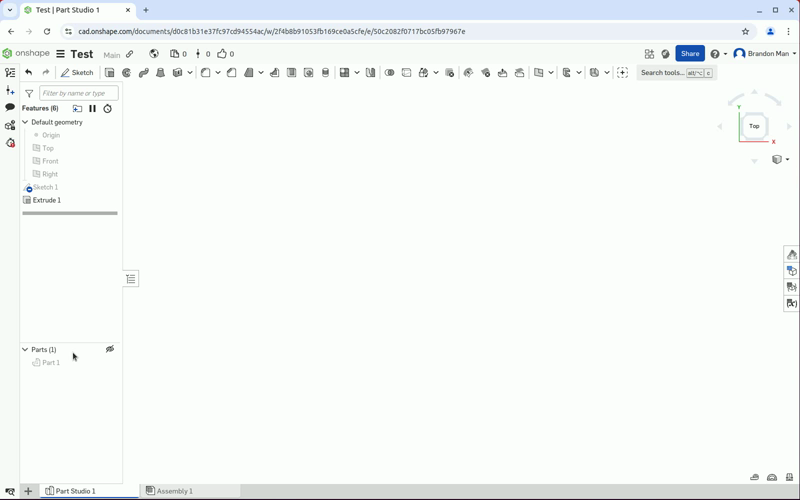
key_up(shift)
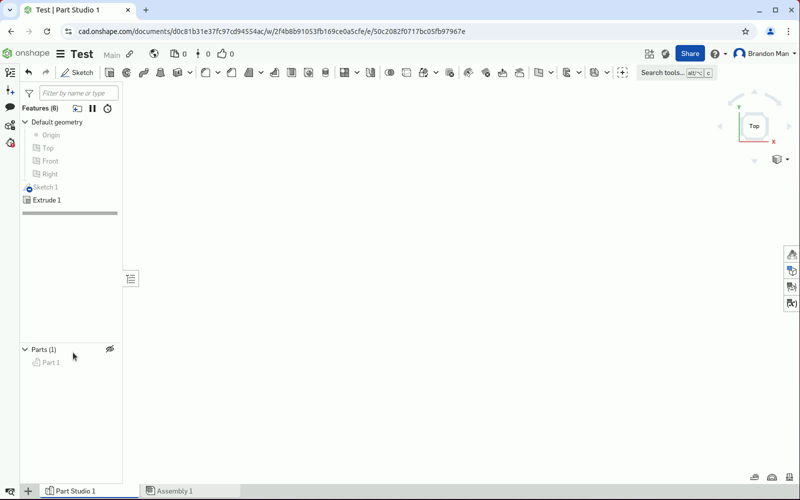
mouse_move(73, 352)
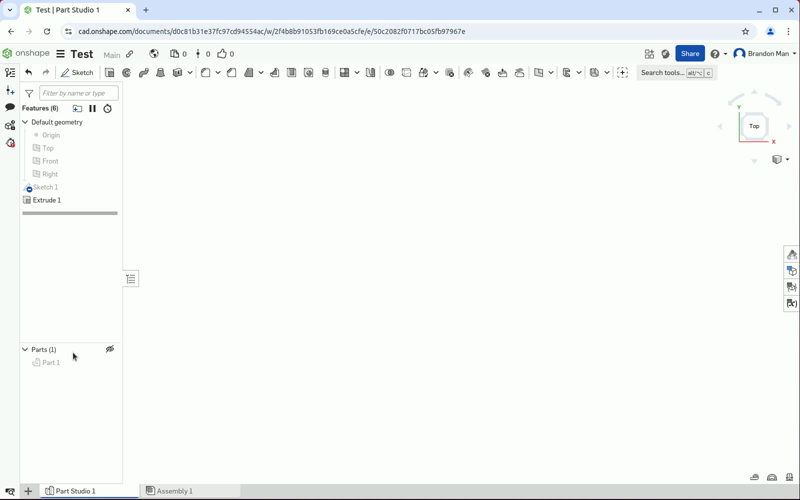
key(shift+y)
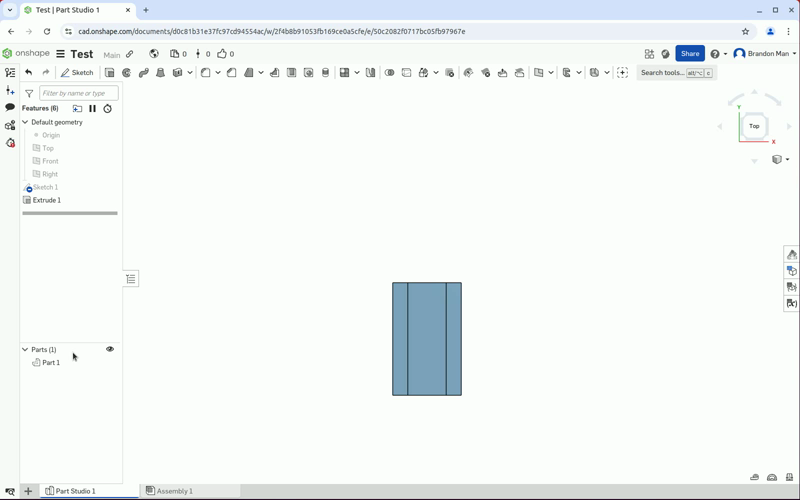
mouse_move(541, 75)
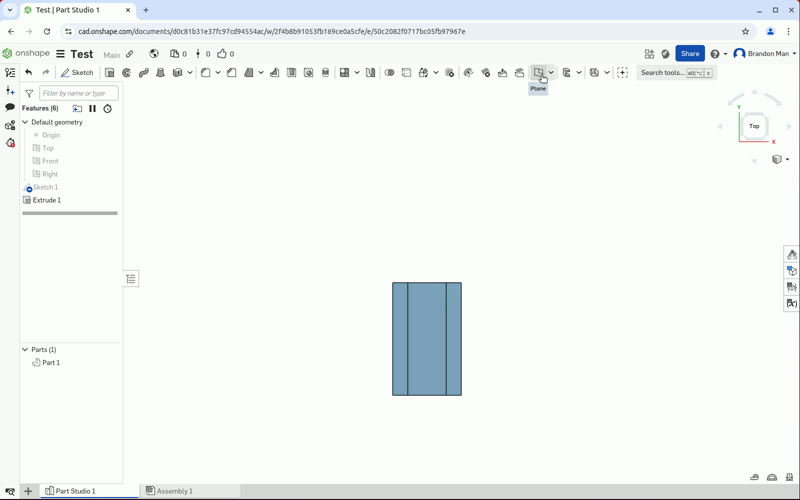
click(541, 75)
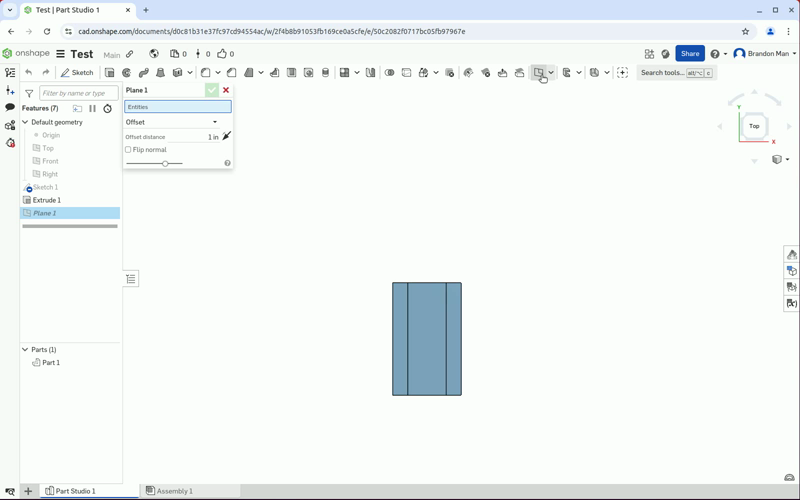
mouse_move(73, 150)
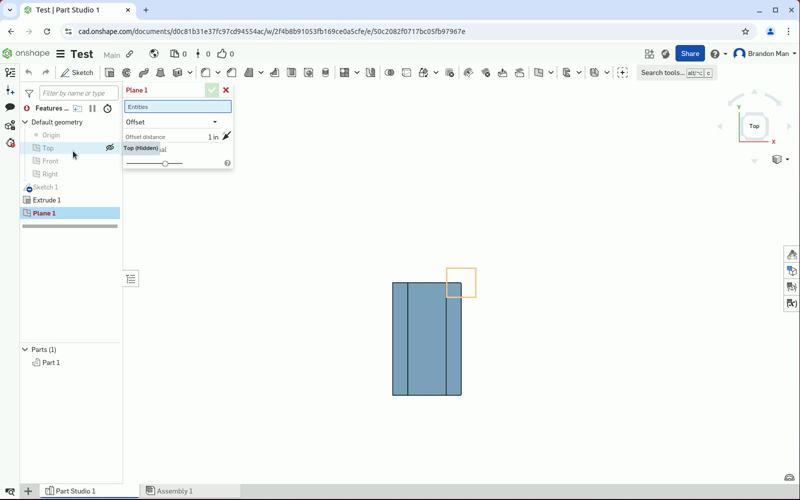
click(73, 150)
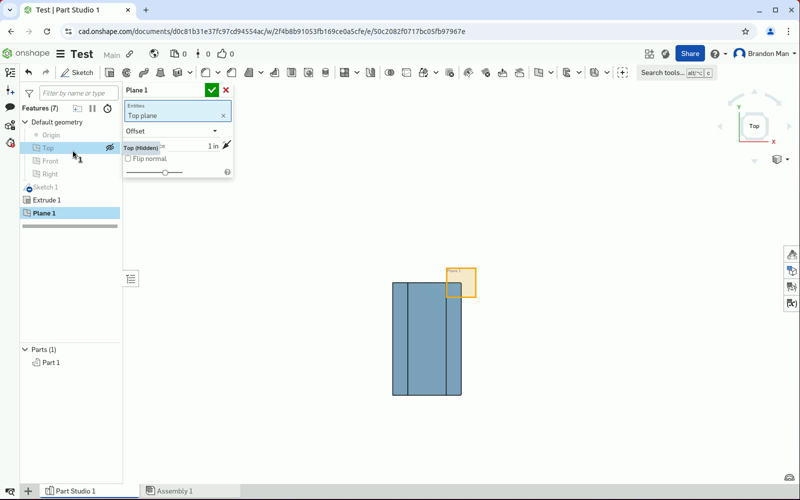
key(tab, 2)
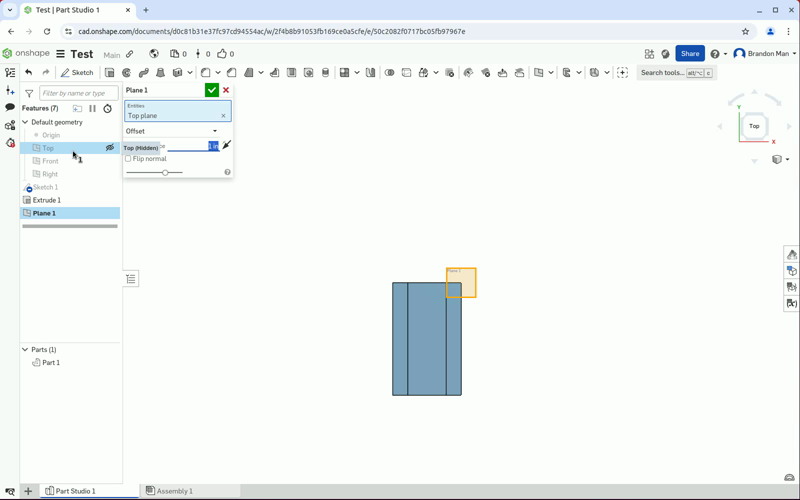
text(10.106)
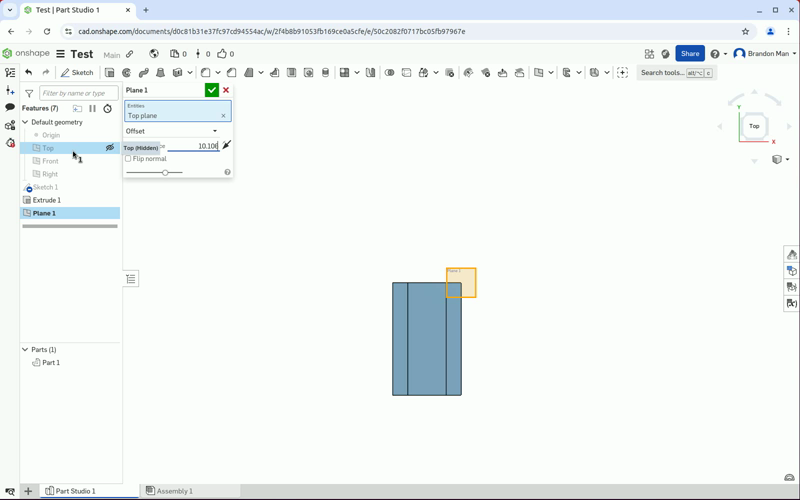
key(enter, 2)
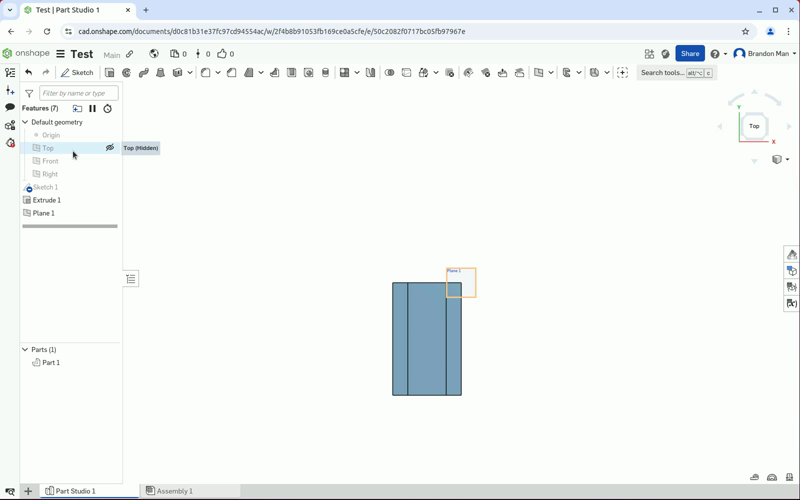
key(shift+s)
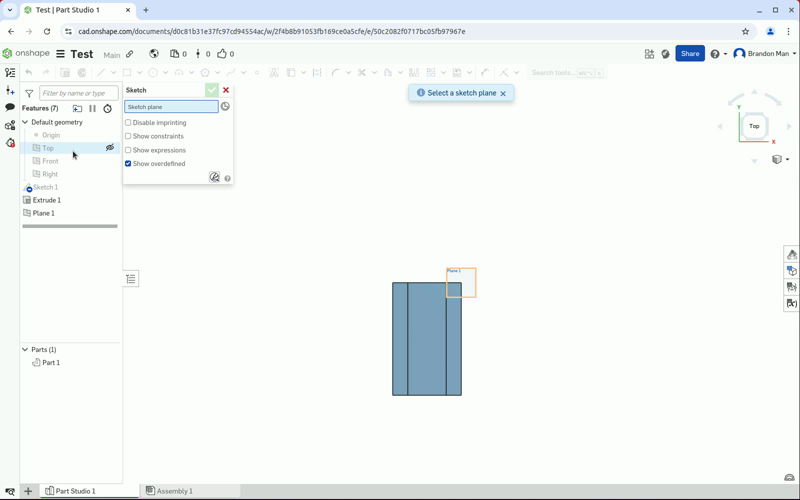
mouse_move(73, 215)
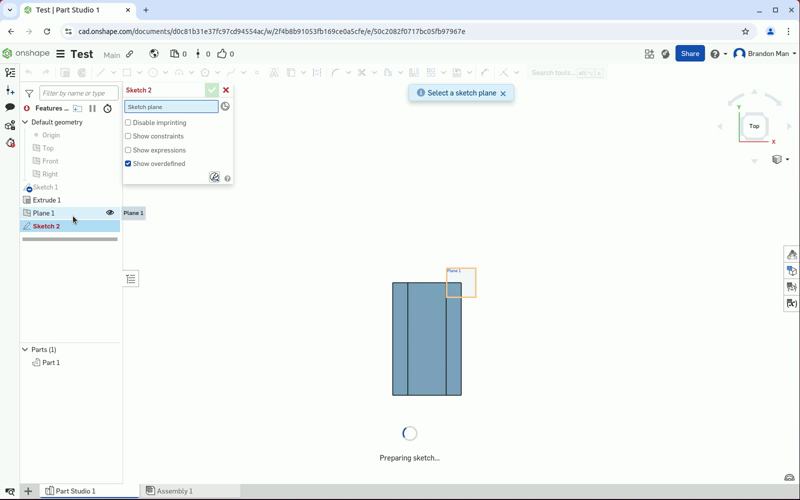
click(73, 215)
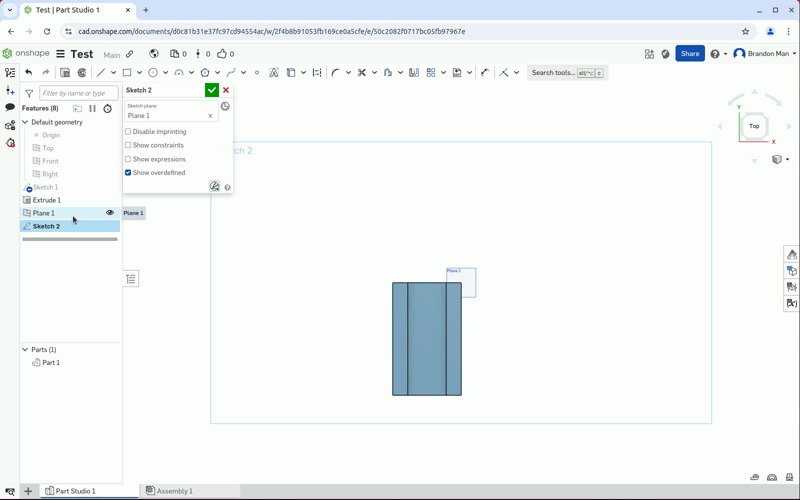
mouse_move(73, 352)
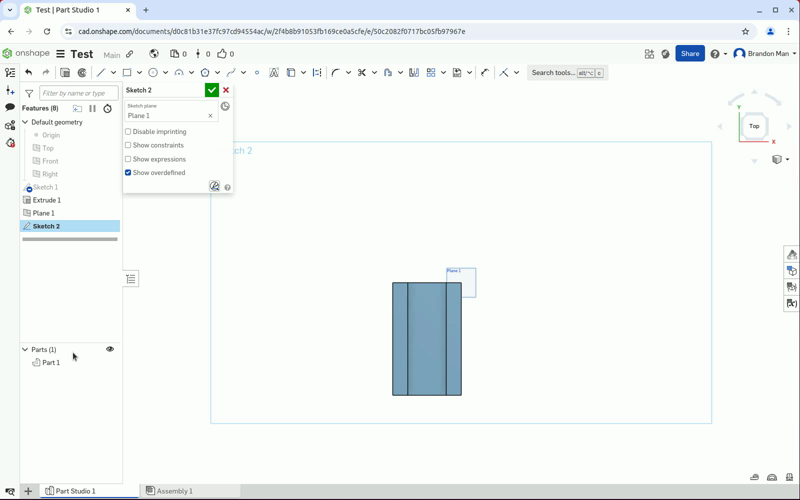
key(y)
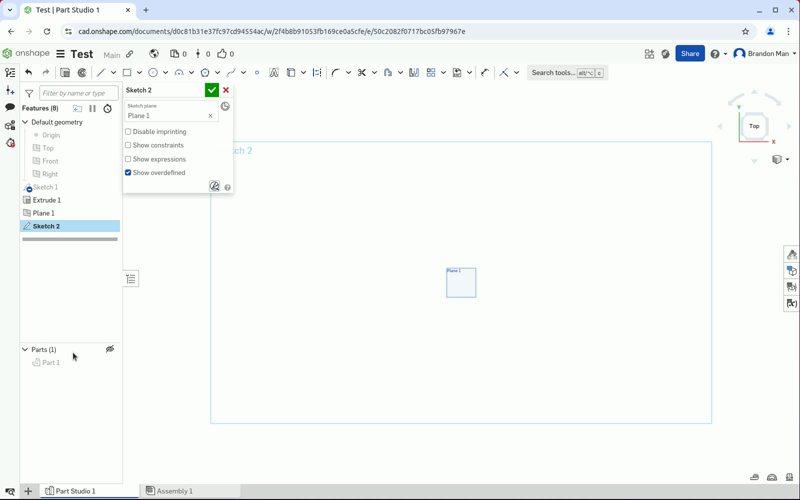
key(l)
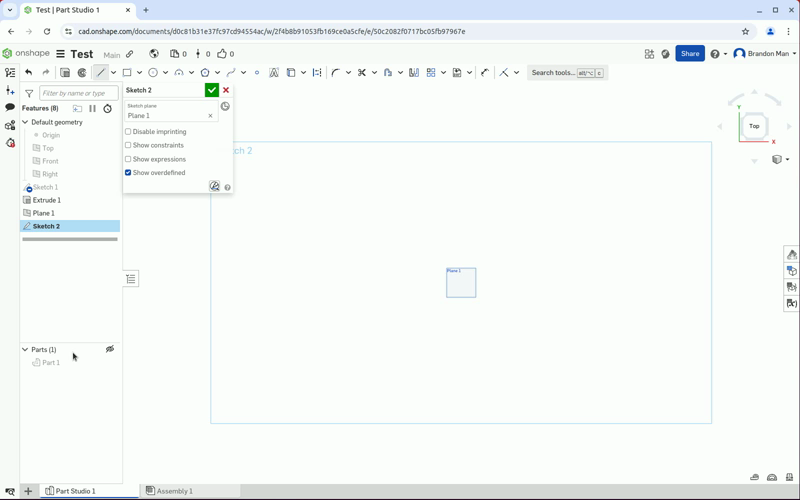
key_down(shift)
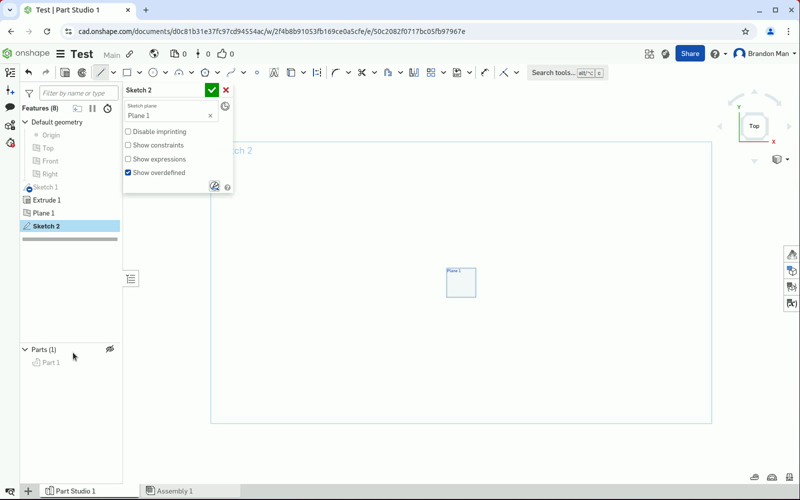
mouse_move(445, 361)
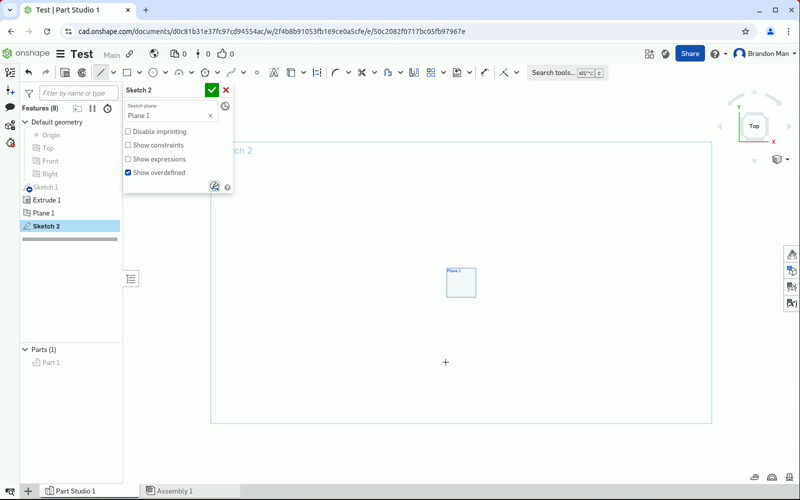
click(445, 361)
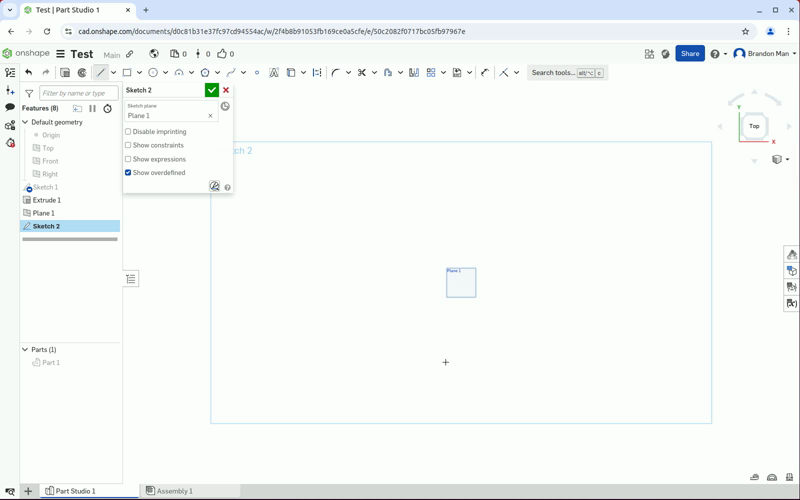
key_up(shift)
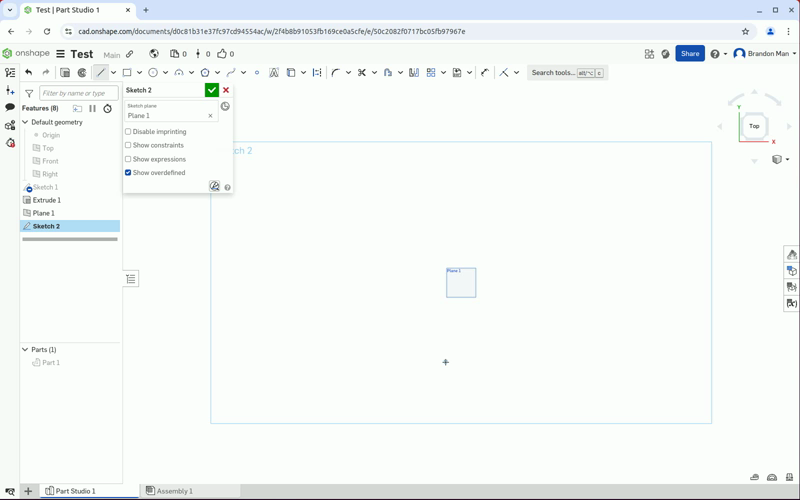
key_down(shift)
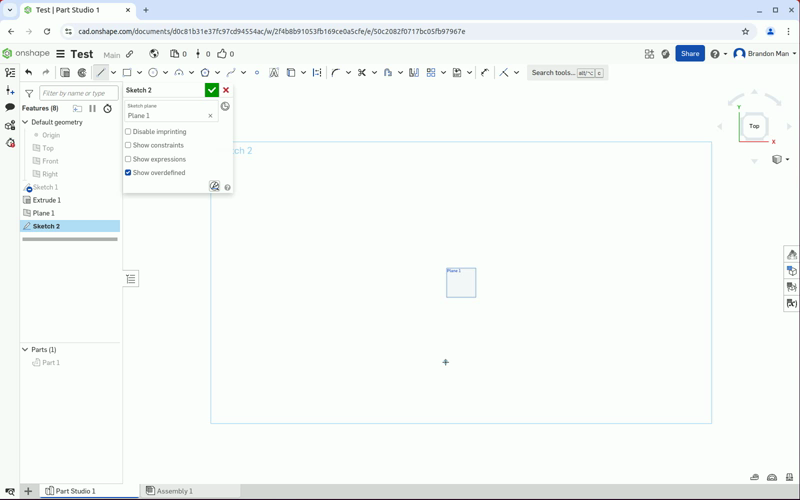
mouse_move(475, 361)
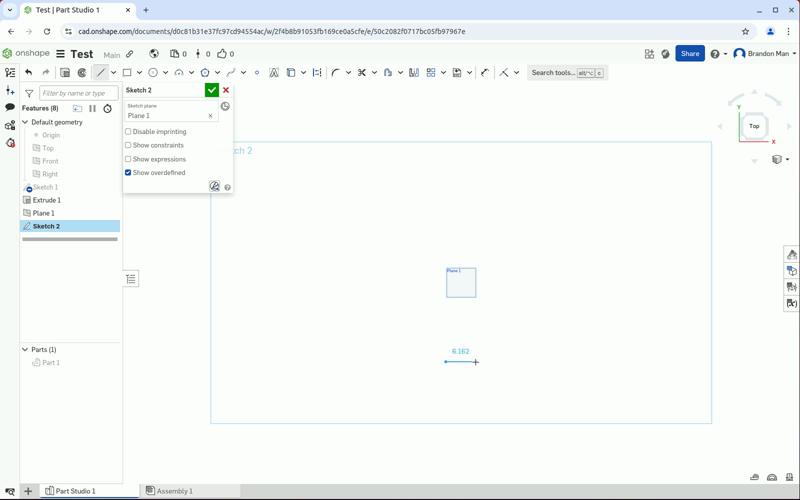
mouse_move(460, 361)
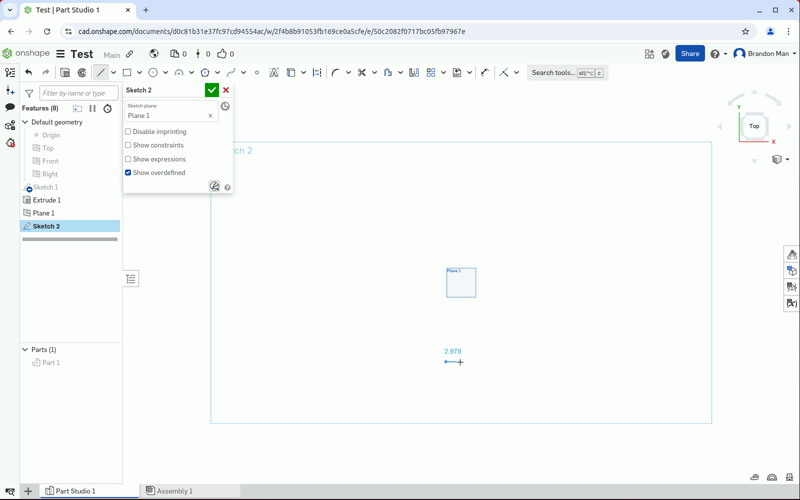
click(460, 361)
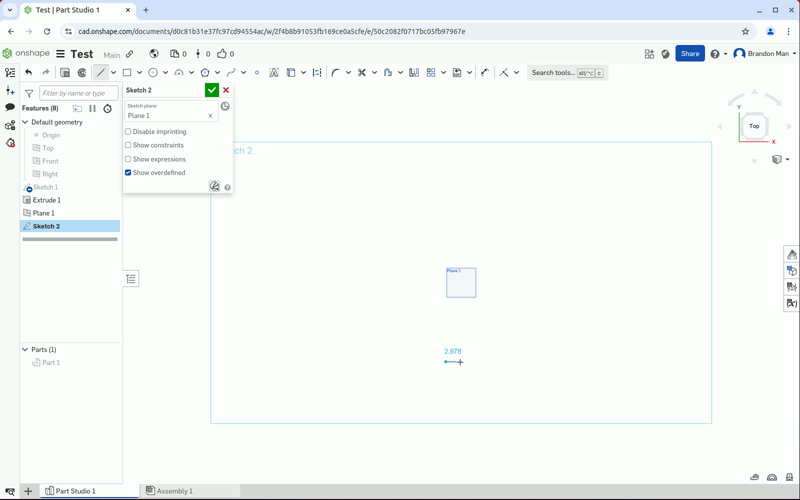
key_up(shift)
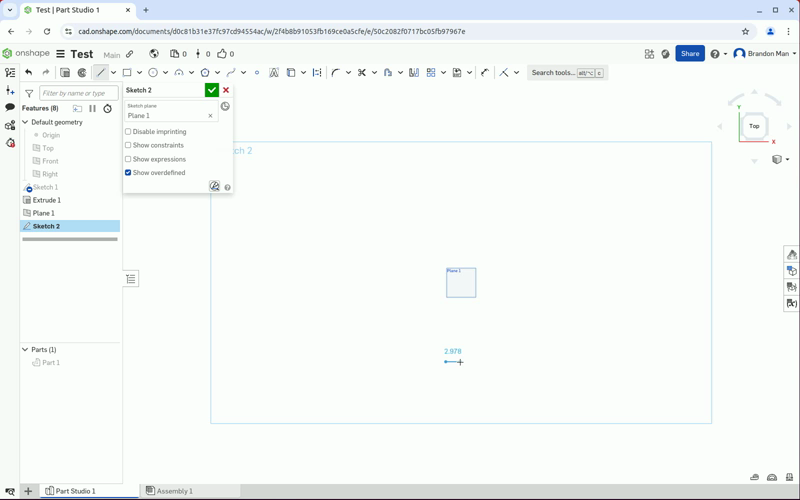
key_down(shift)
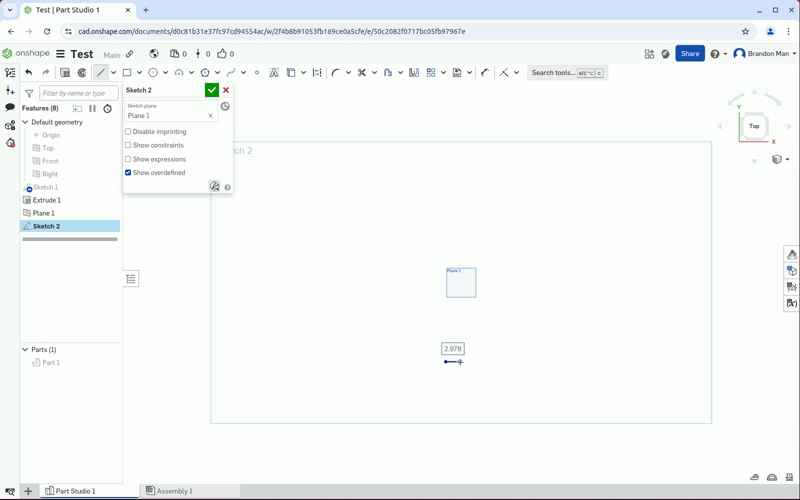
mouse_move(490, 361)
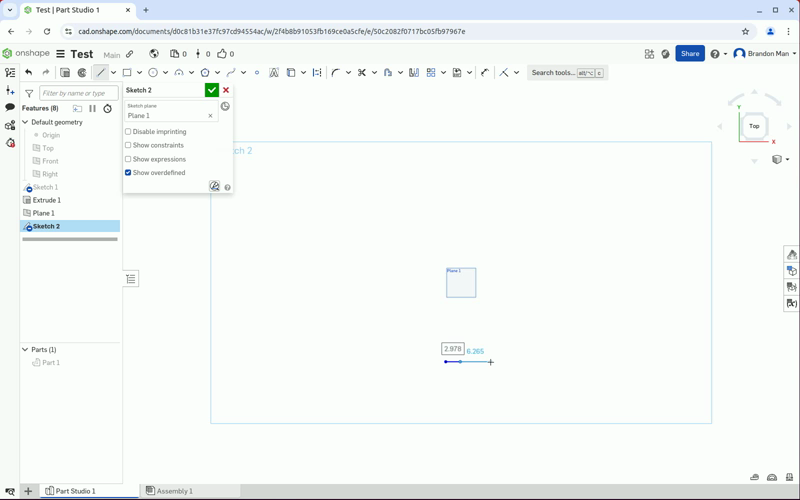
mouse_move(460, 326)
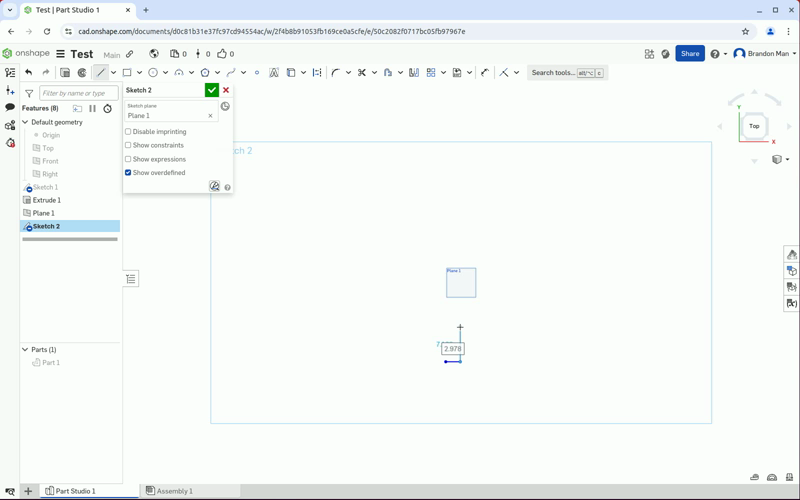
click(460, 326)
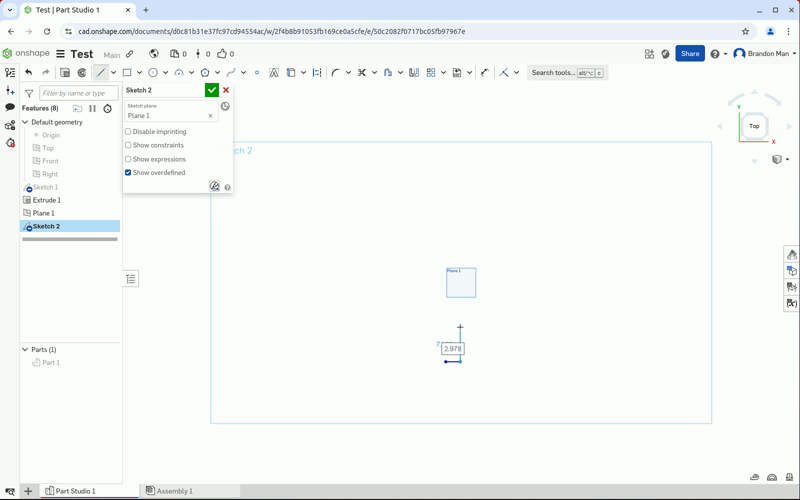
key_up(shift)
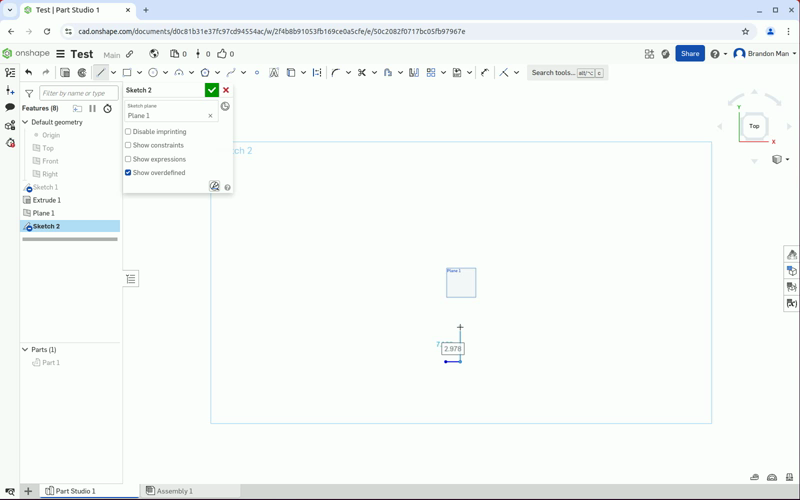
key_down(shift)
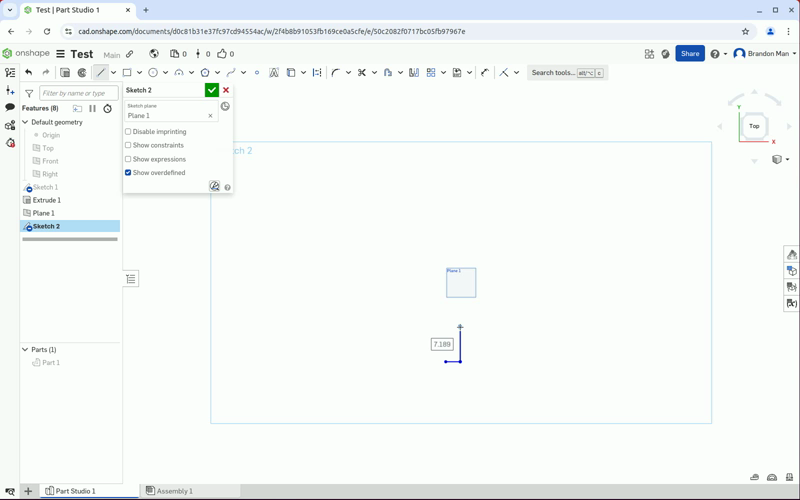
mouse_move(490, 326)
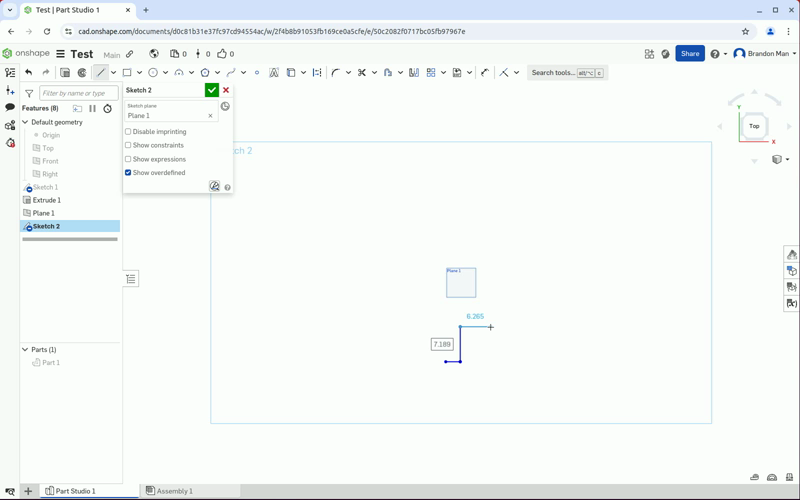
mouse_move(445, 326)
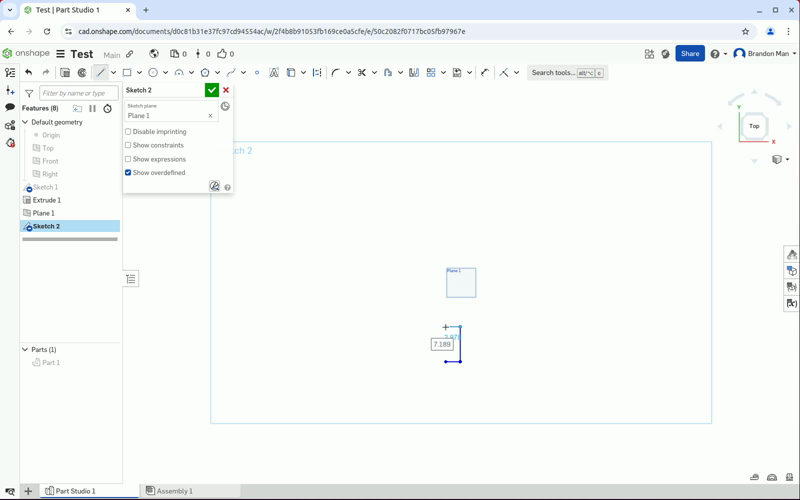
click(445, 326)
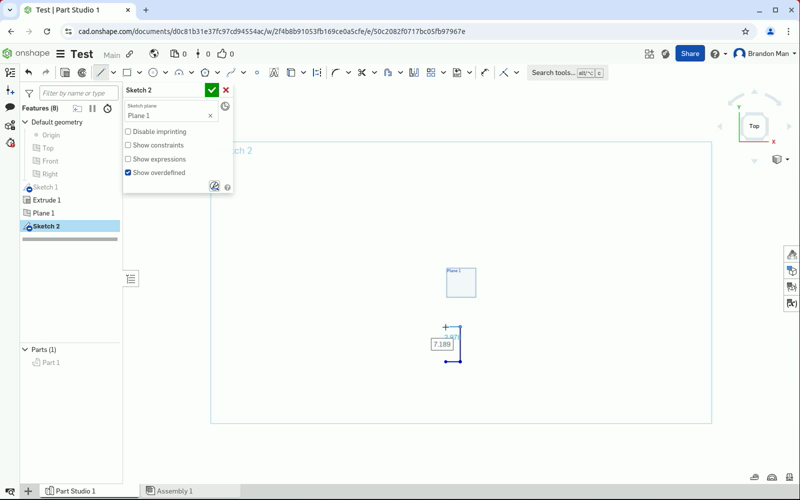
key_up(shift)
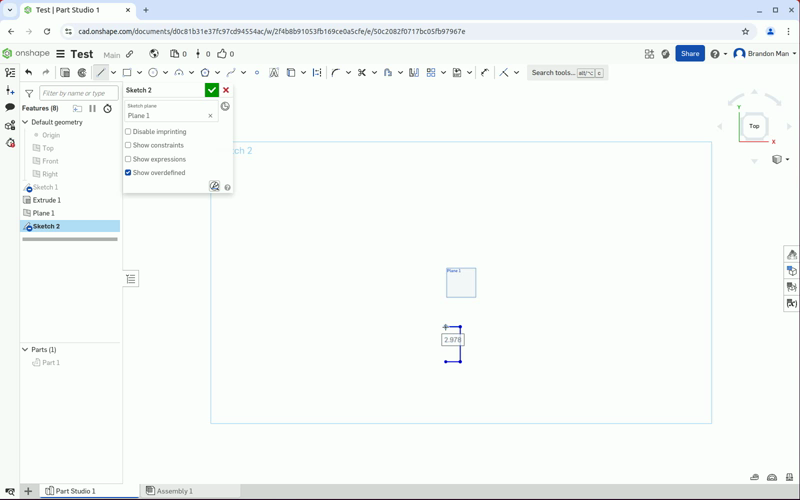
mouse_move(475, 326)
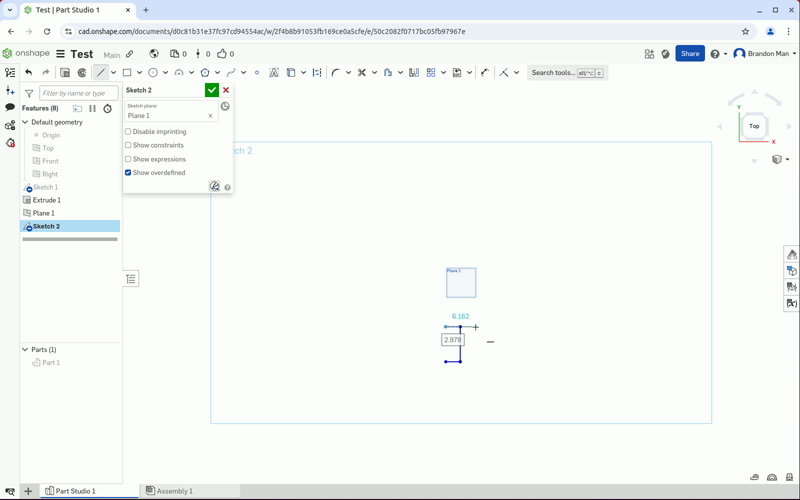
key_down(shift)
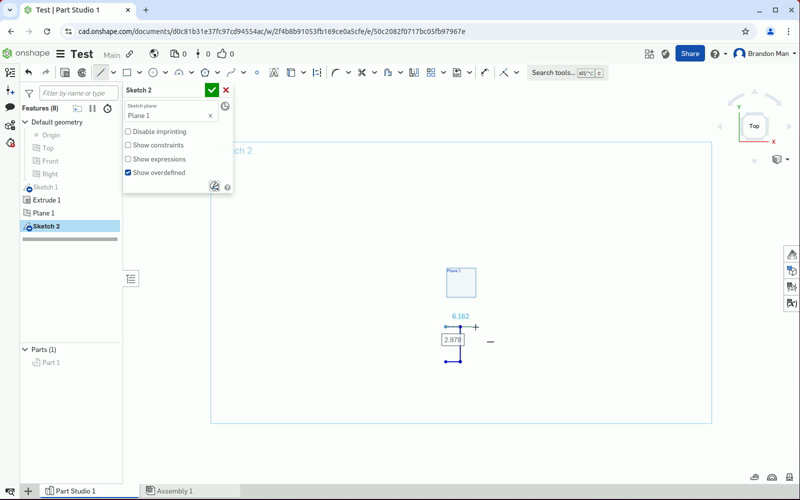
mouse_move(445, 361)
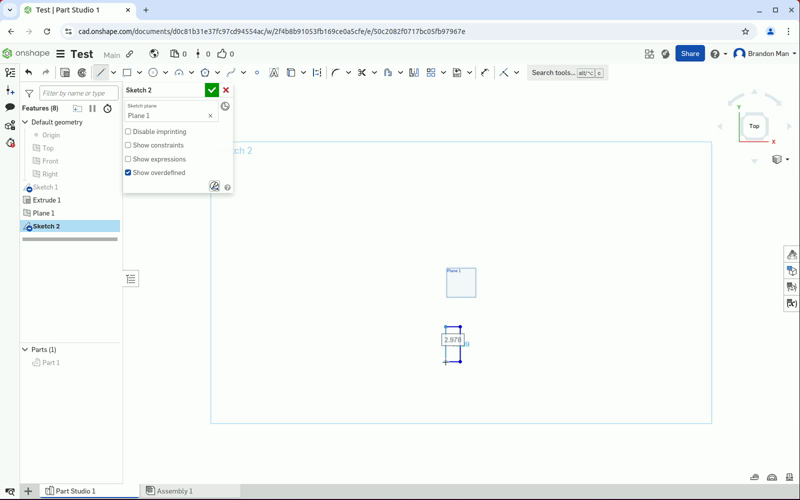
key_up(shift)
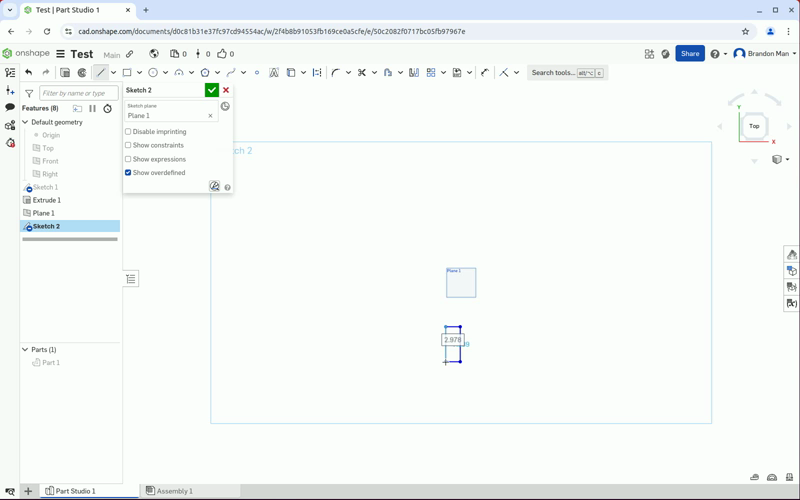
click(445, 361)
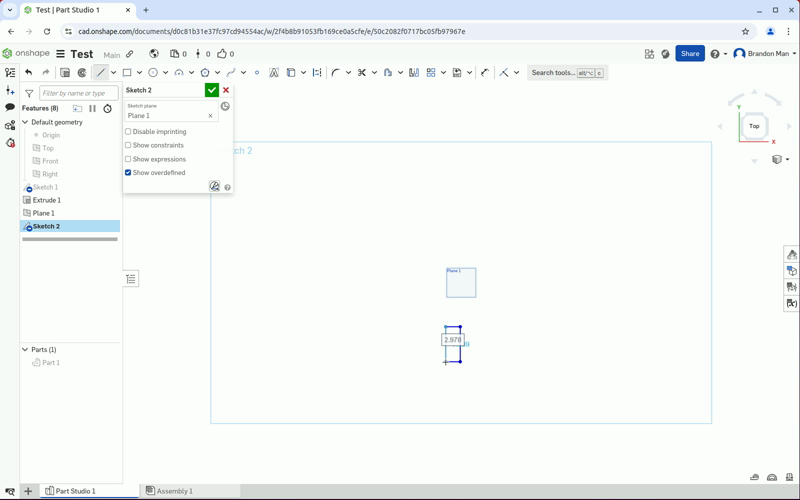
key(esc)
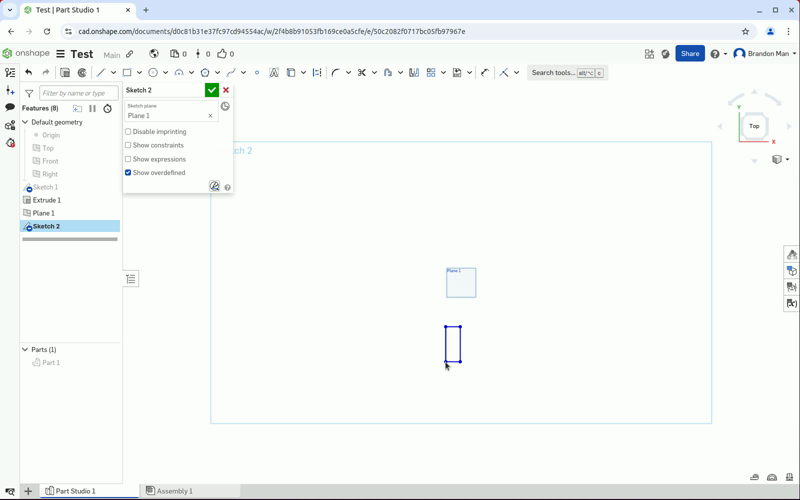
mouse_move(451, 339)
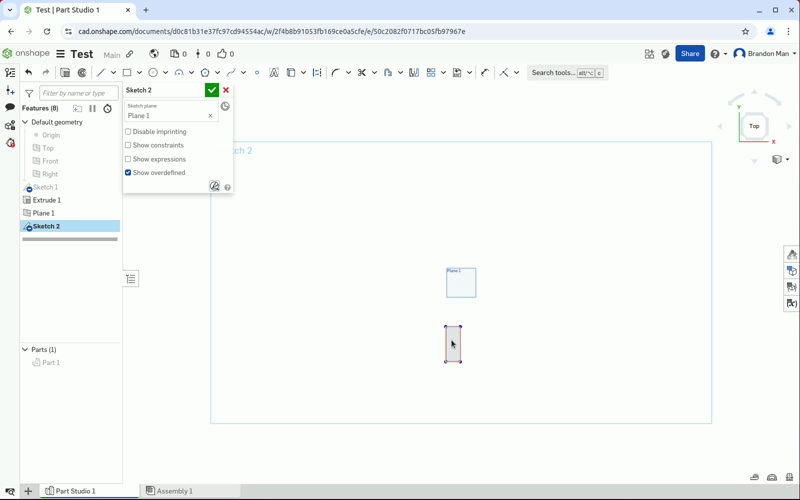
scroll(6)
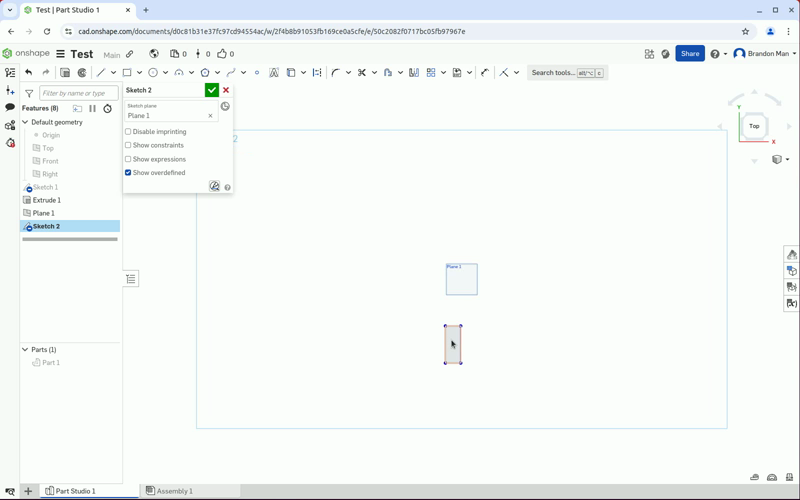
scroll(6)
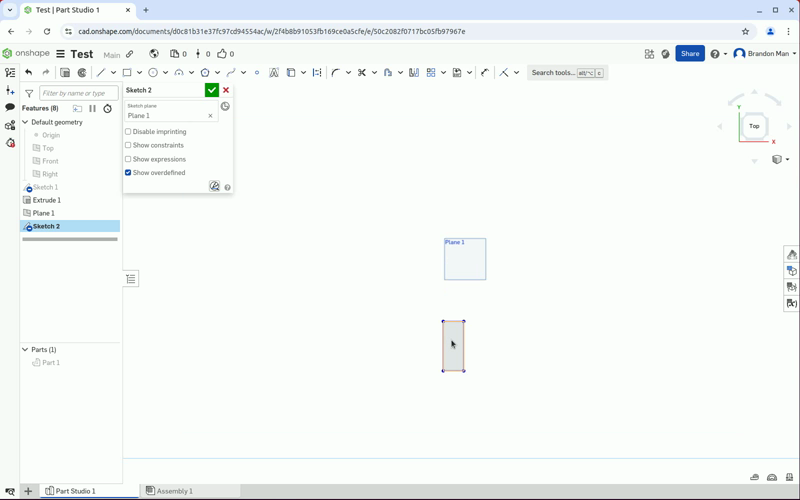
scroll(6)
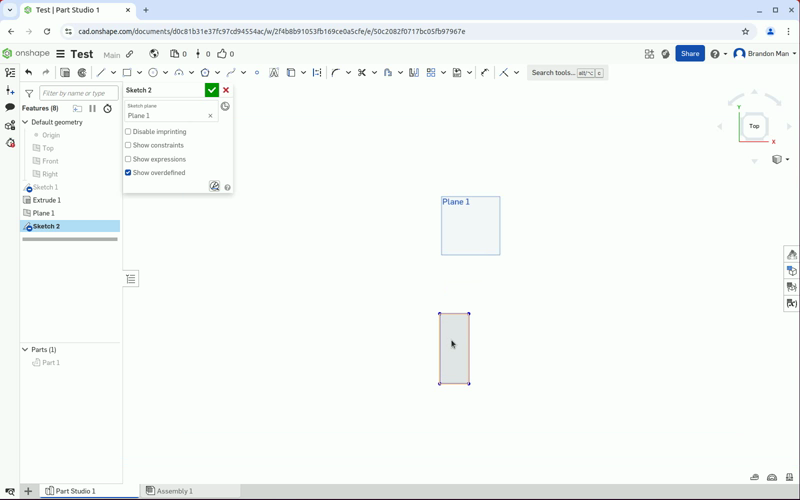
scroll(6)
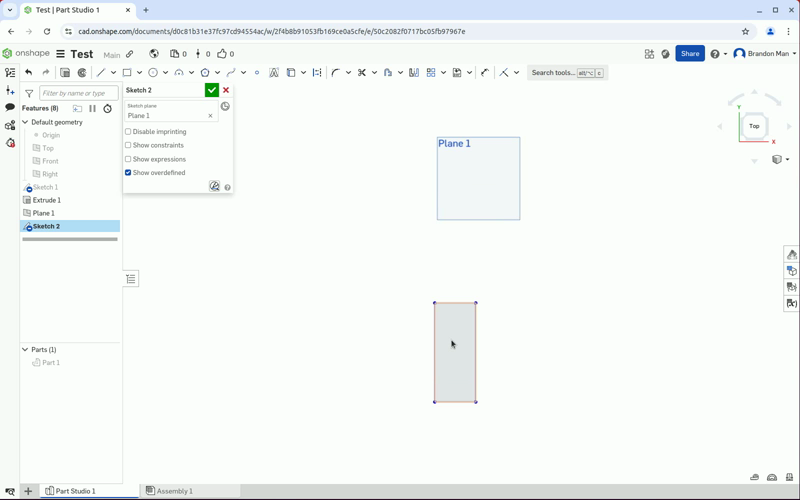
scroll(6)
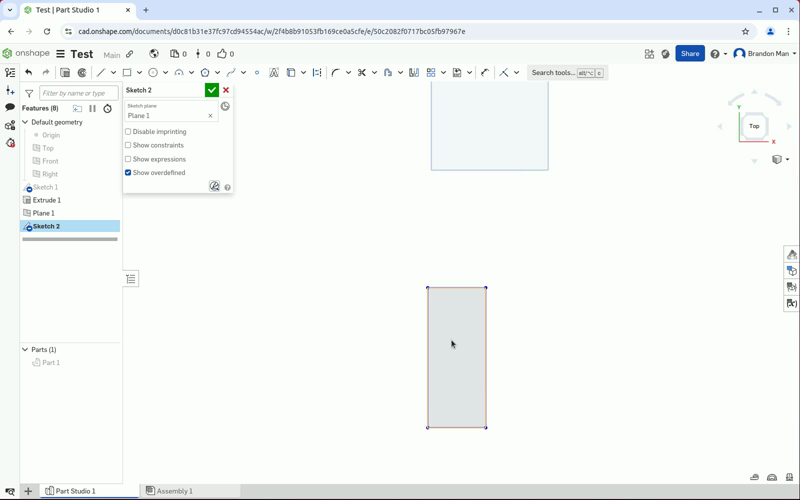
scroll(6)
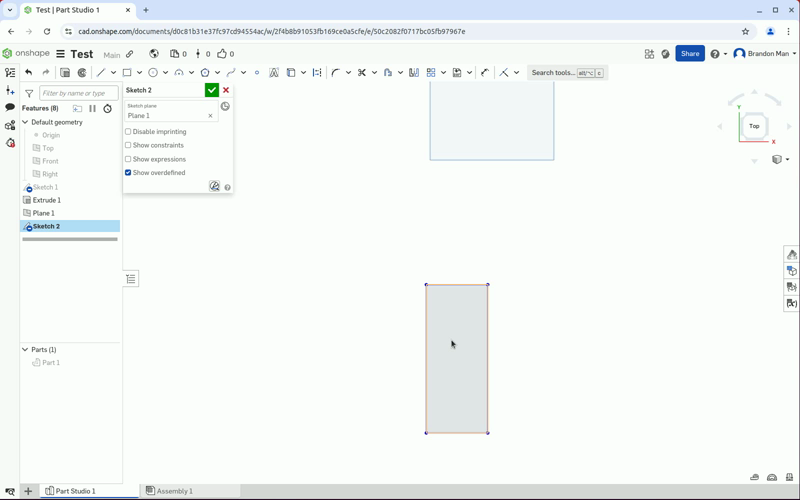
scroll(6)
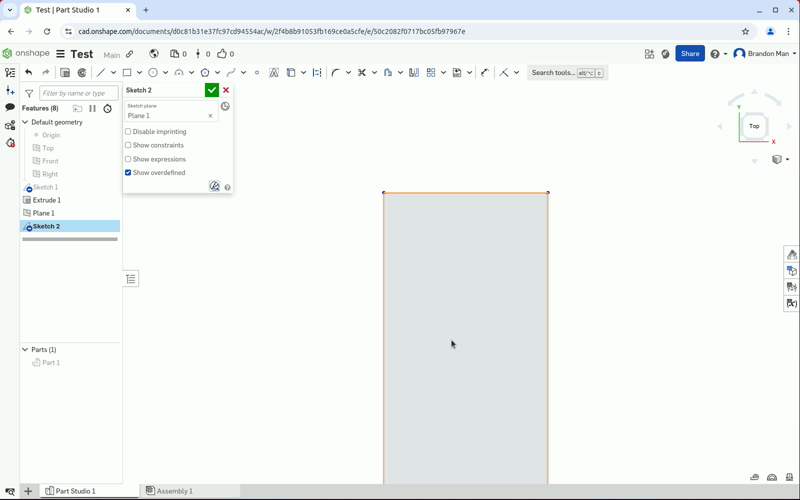
click(451, 339)
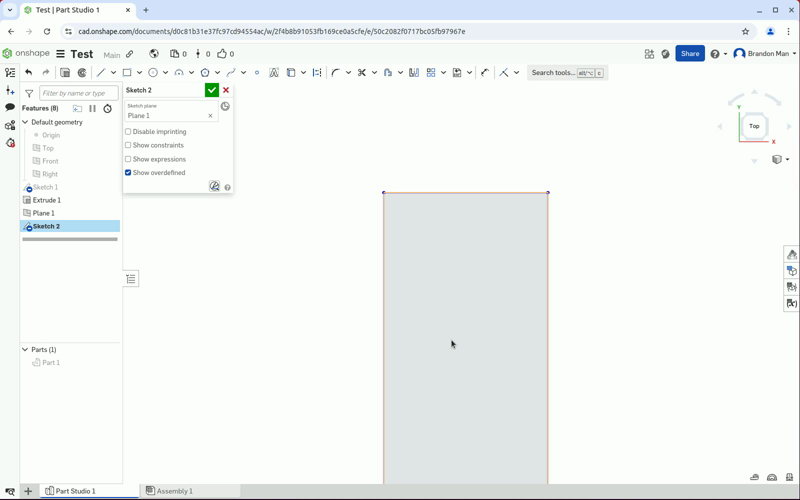
scroll(-6)
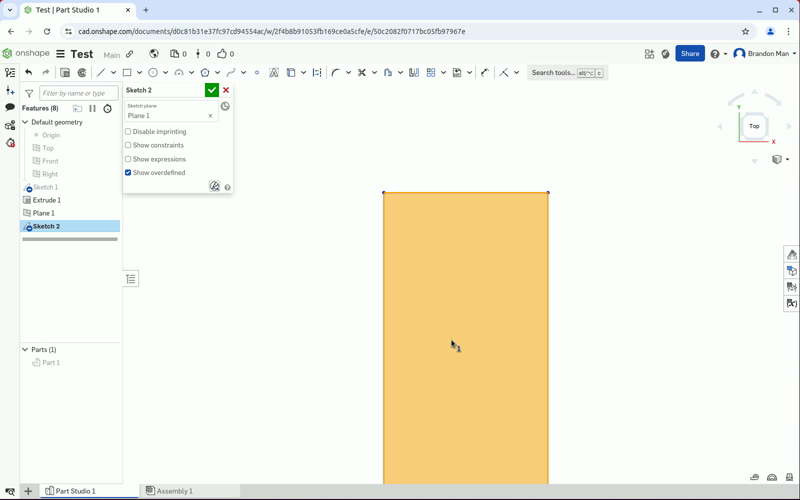
scroll(-6)
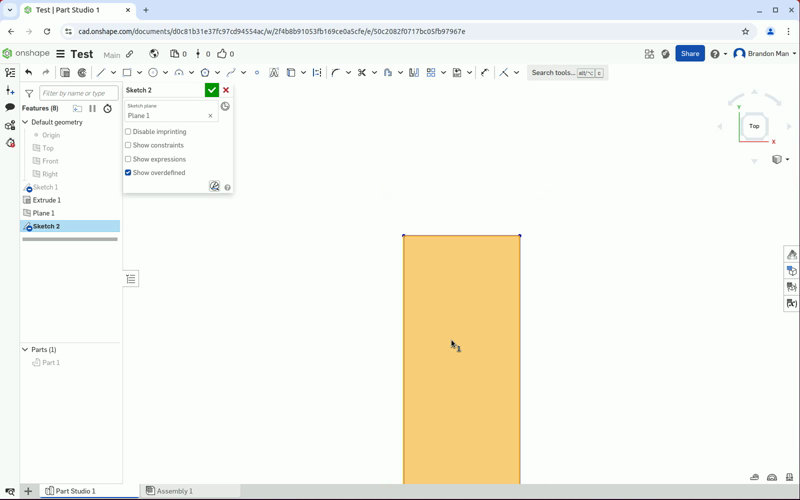
scroll(-6)
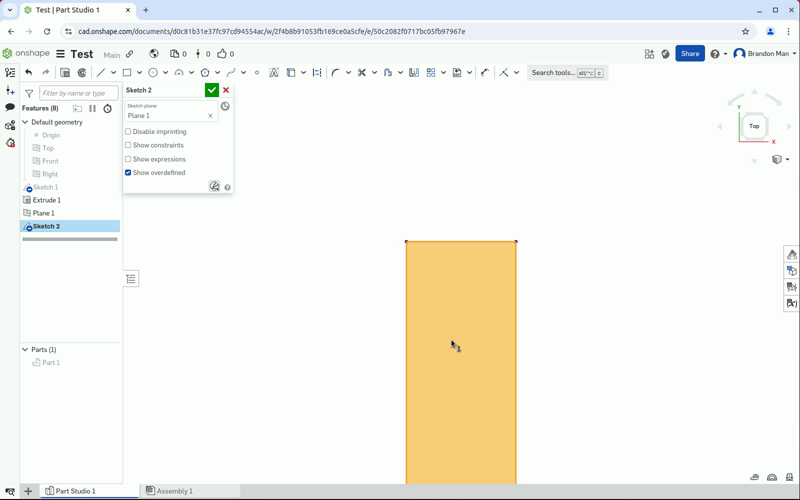
scroll(-6)
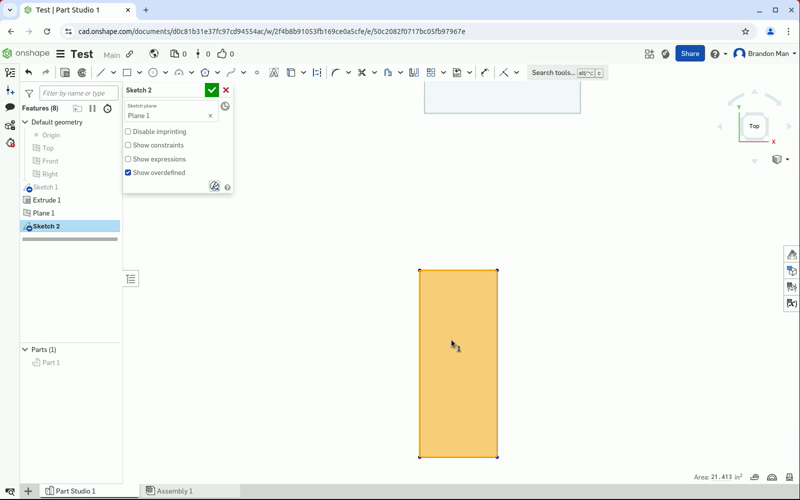
scroll(-6)
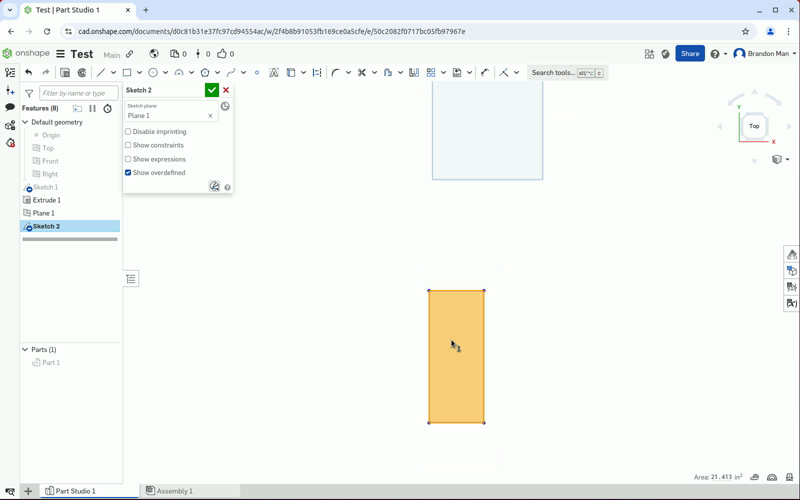
scroll(-6)
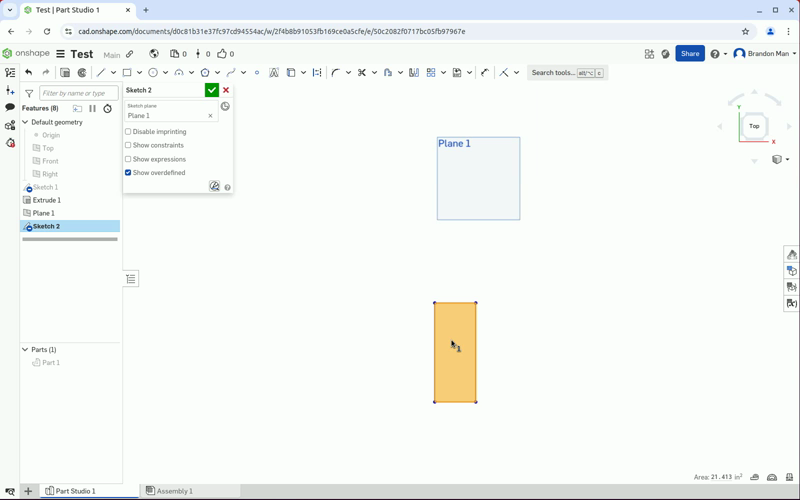
scroll(-6)
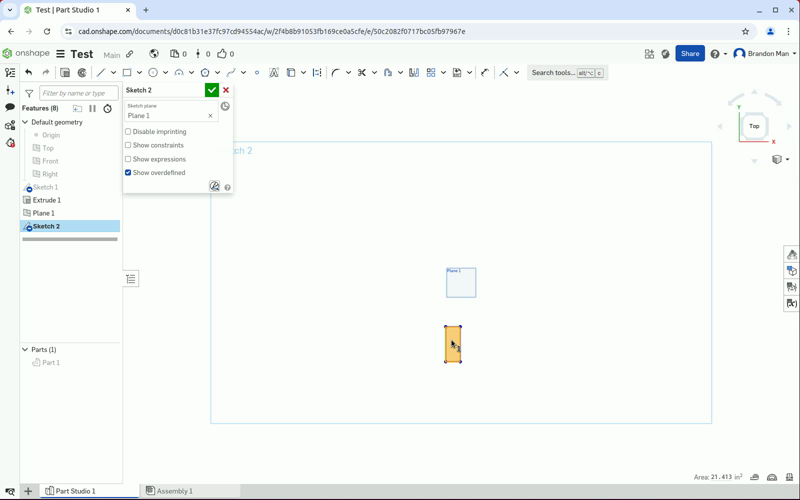
mouse_move(73, 352)
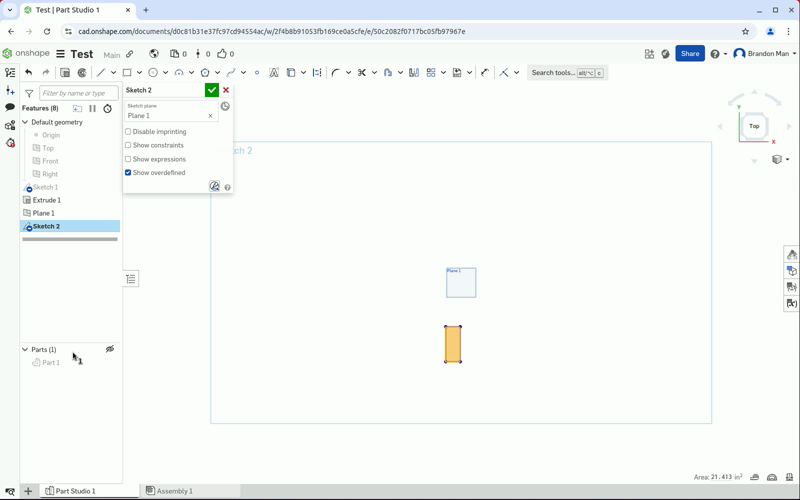
key(shift+y)
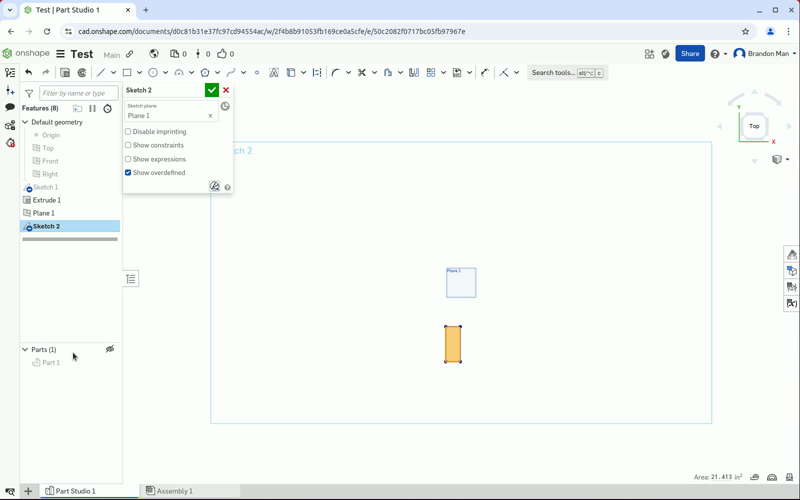
key(shift+e)
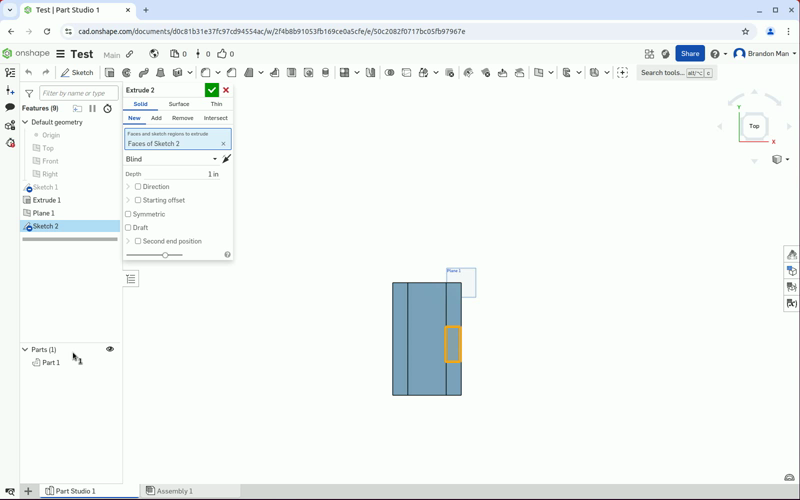
mouse_move(143, 106)
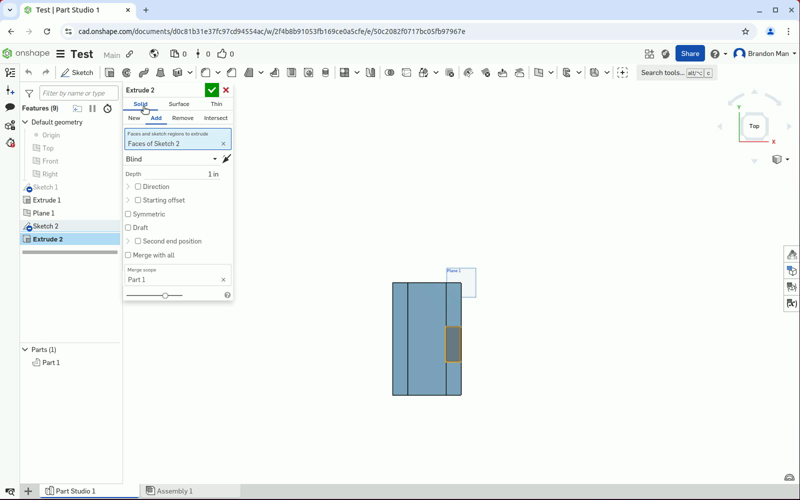
click(143, 106)
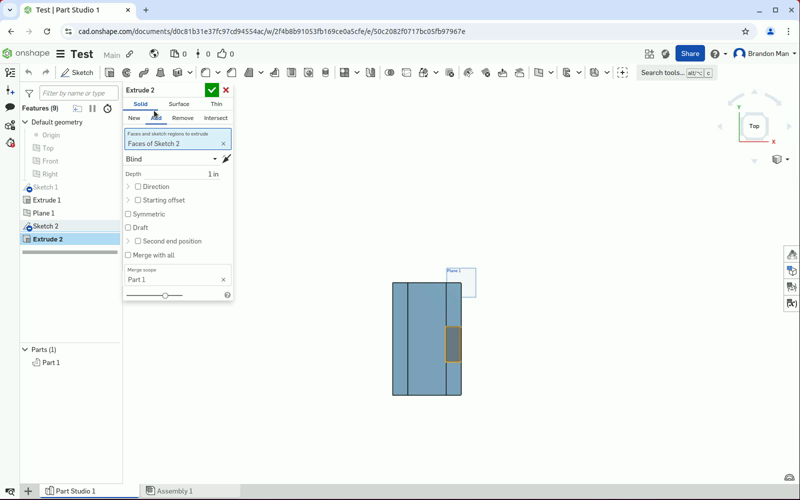
mouse_move(186, 120)
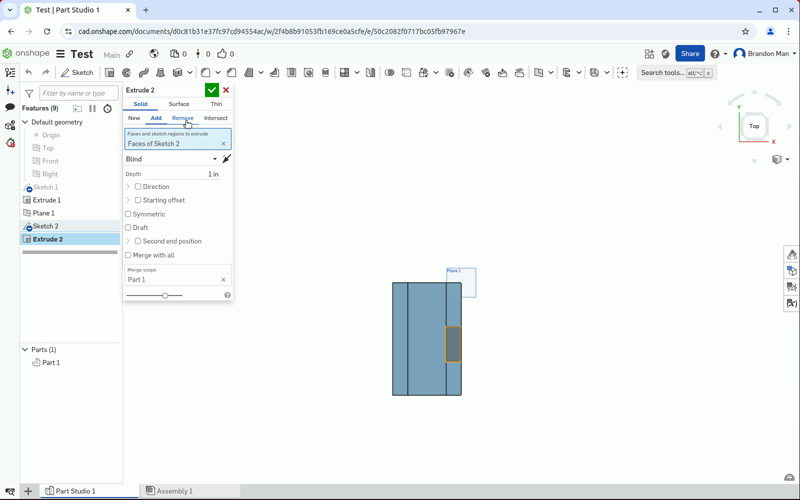
click(186, 120)
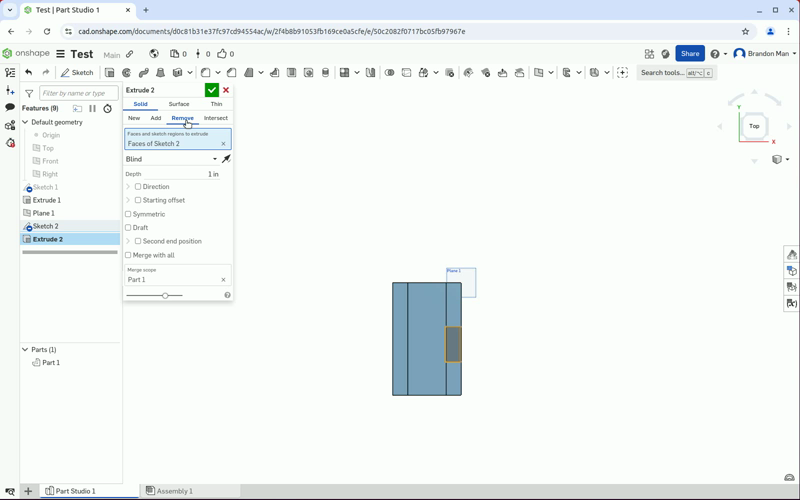
key(tab, 4)
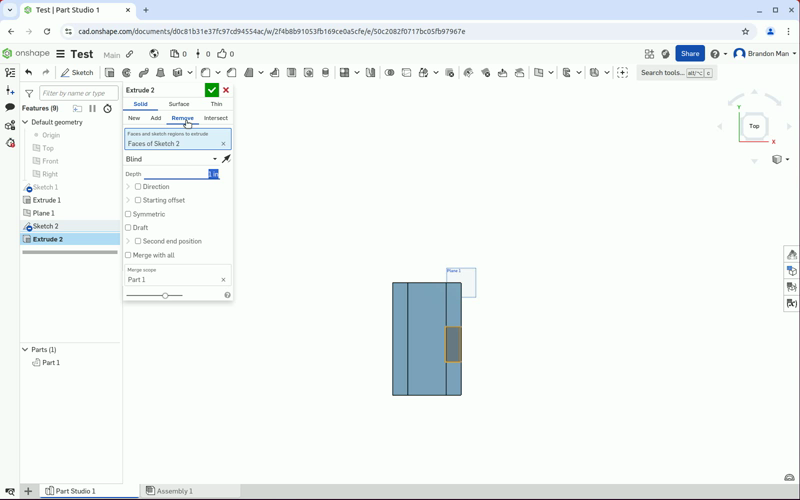
text(2.407)
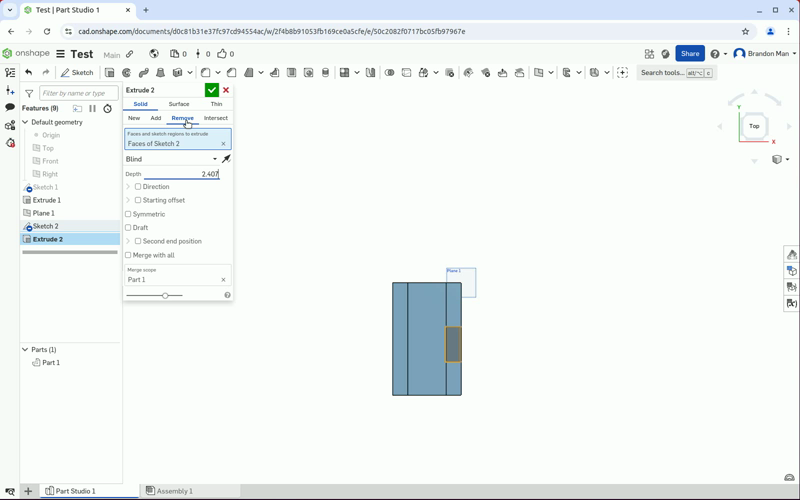
key(tab, 6)
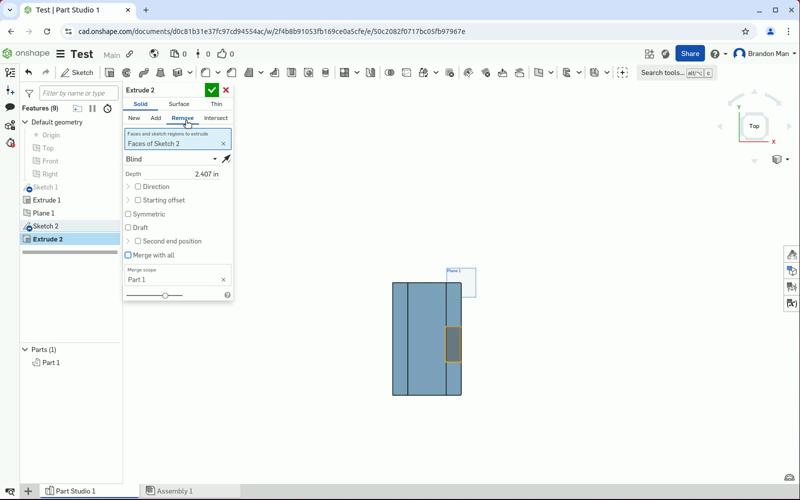
key(space)
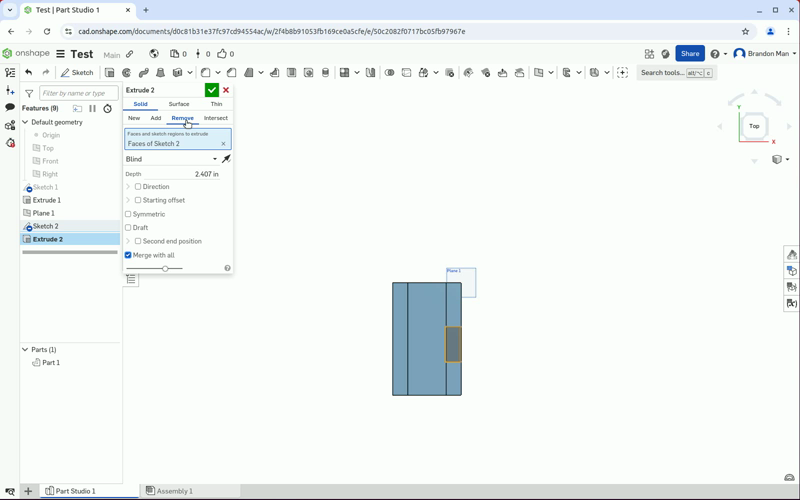
key(enter)
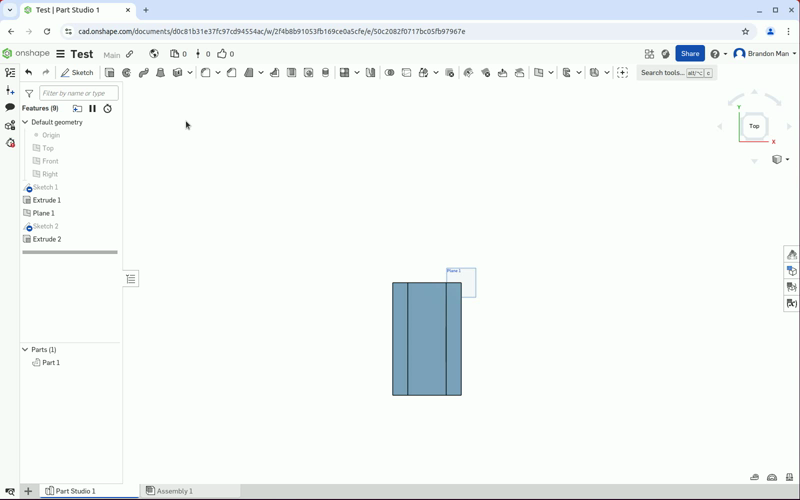
key(shift+h)
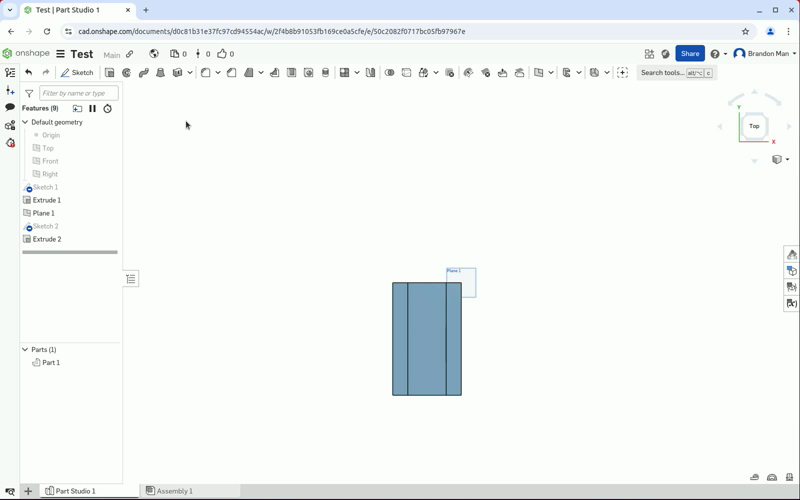
key(shift+h)
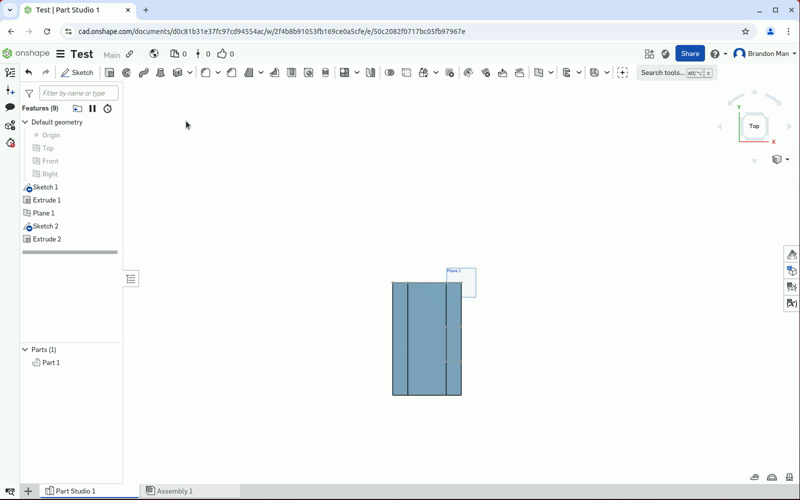
key(shift+7)
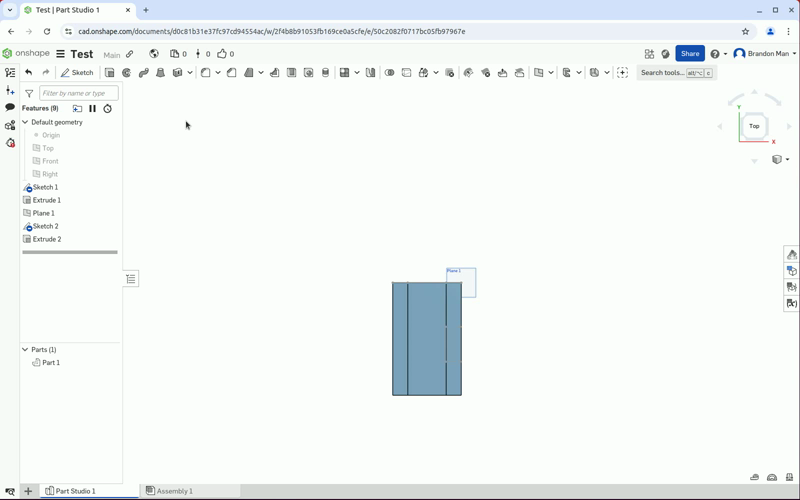
key(up, 3)
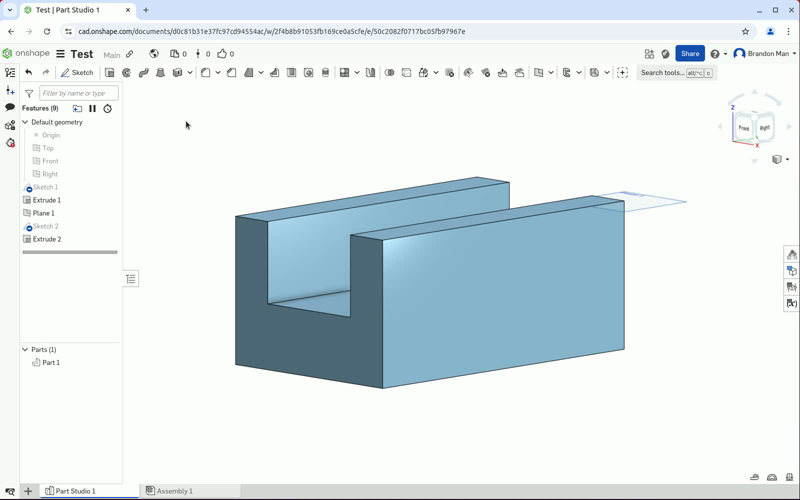
key(left, 3)
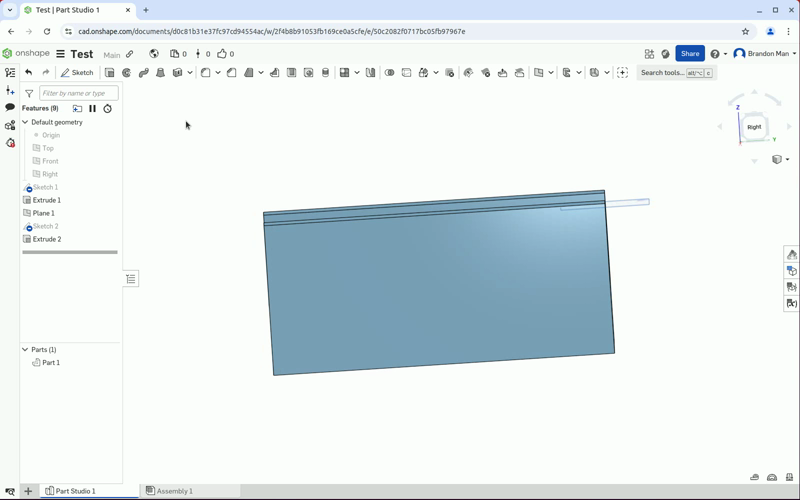
key(right, 3)
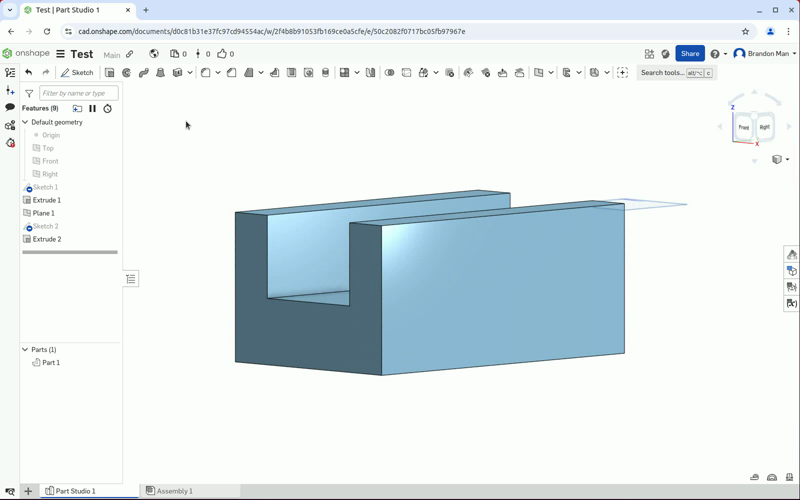
key(down, 3)
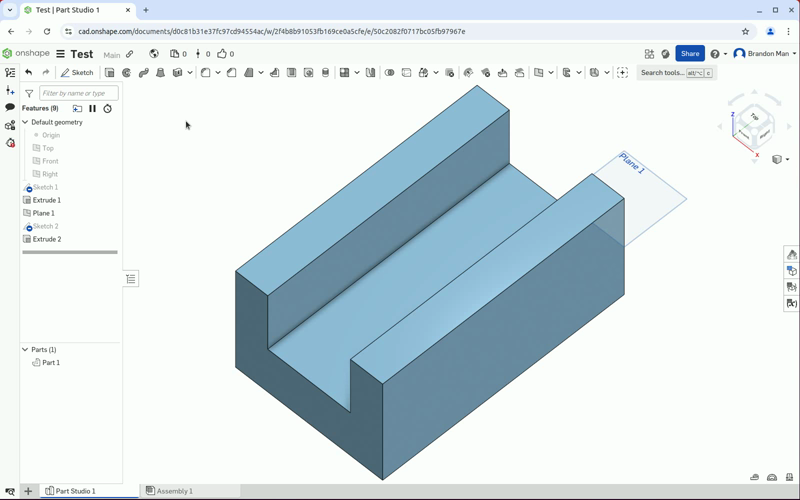
mouse_move(73, 189)
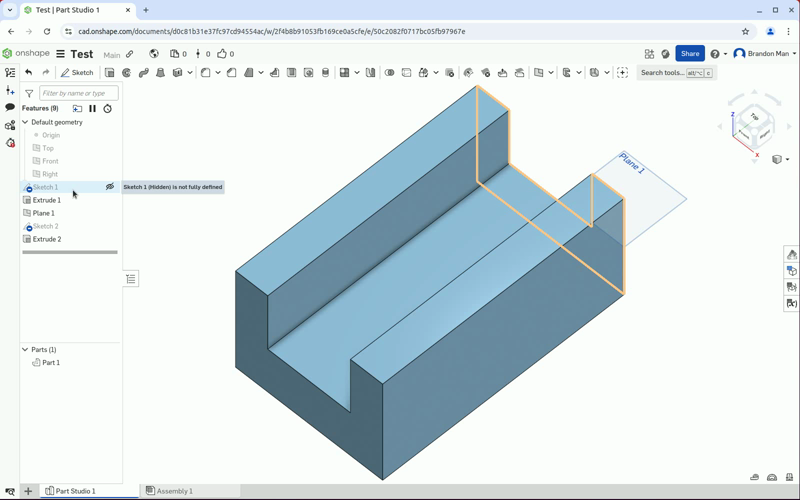
click(73, 189)